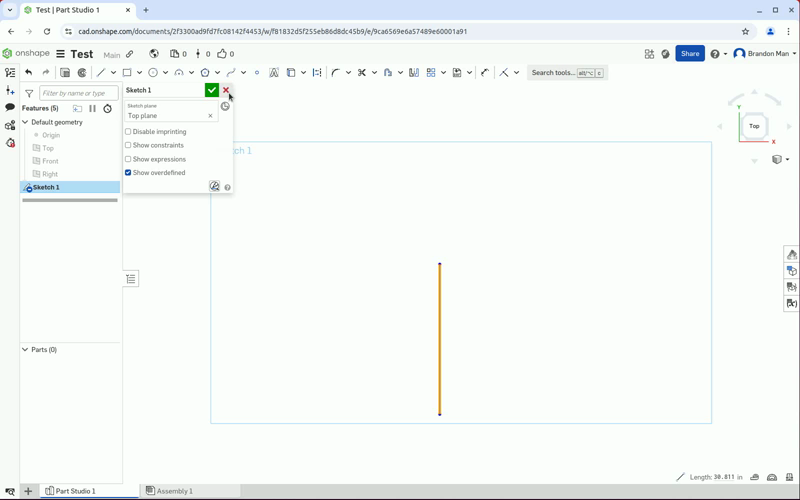
key(shift+h)
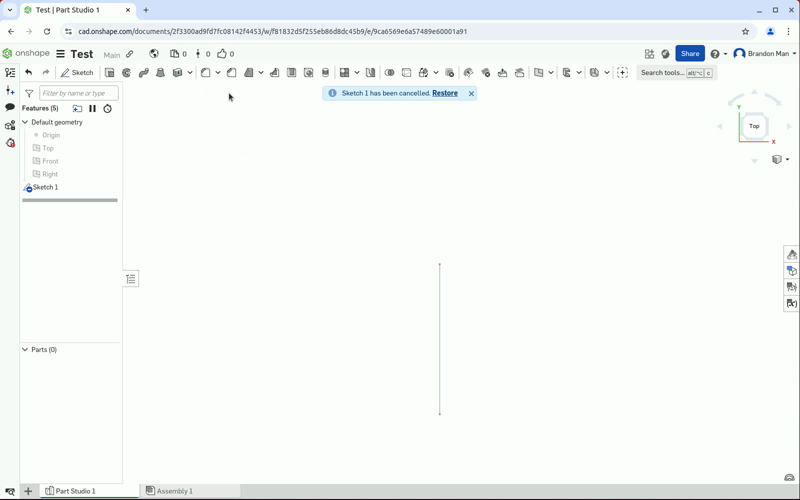
key(shift+s)
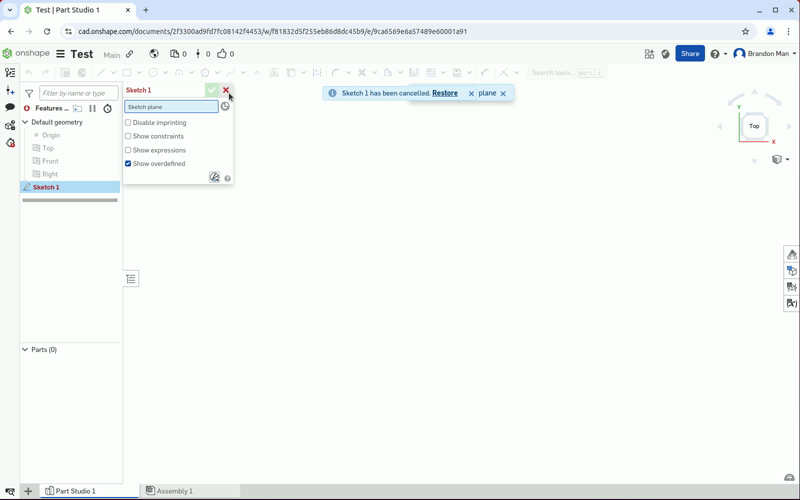
mouse_move(73, 150)
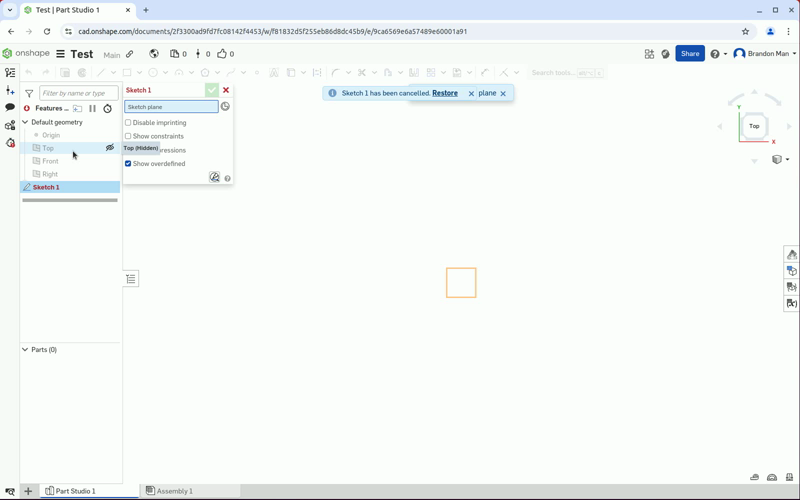
click(73, 150)
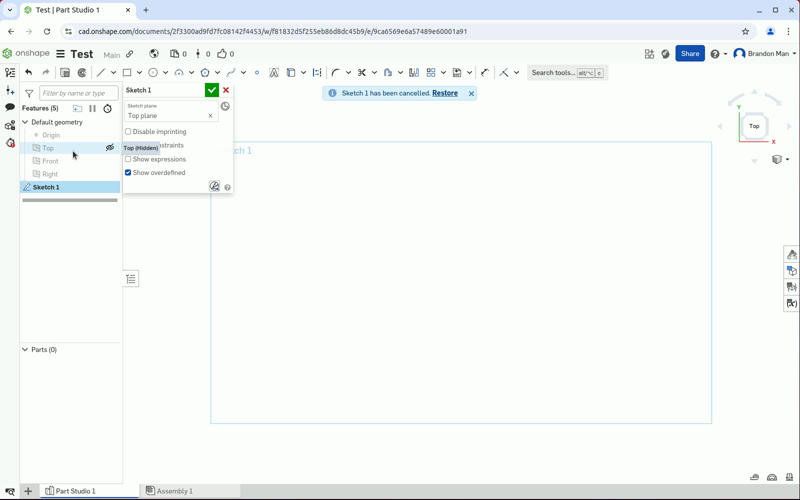
mouse_move(73, 352)
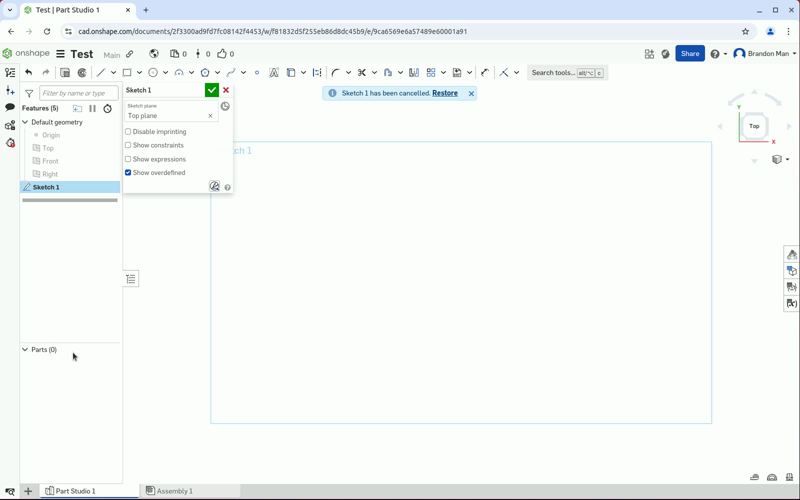
key(y)
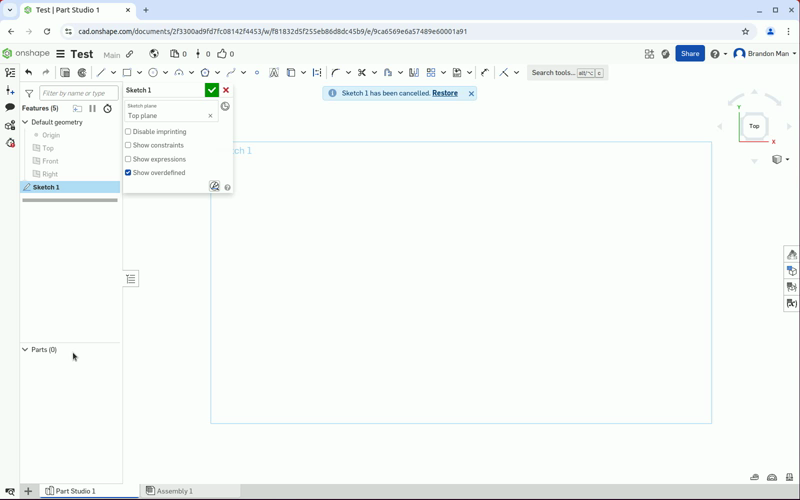
key(l)
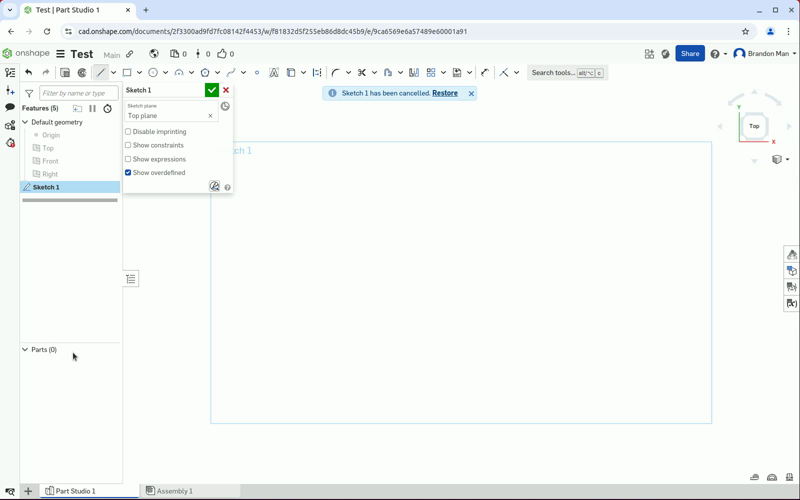
key_down(shift)
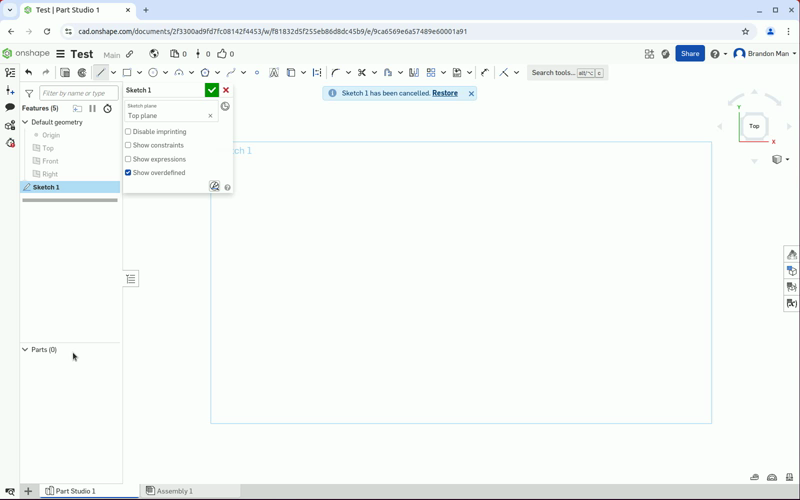
mouse_move(406, 381)
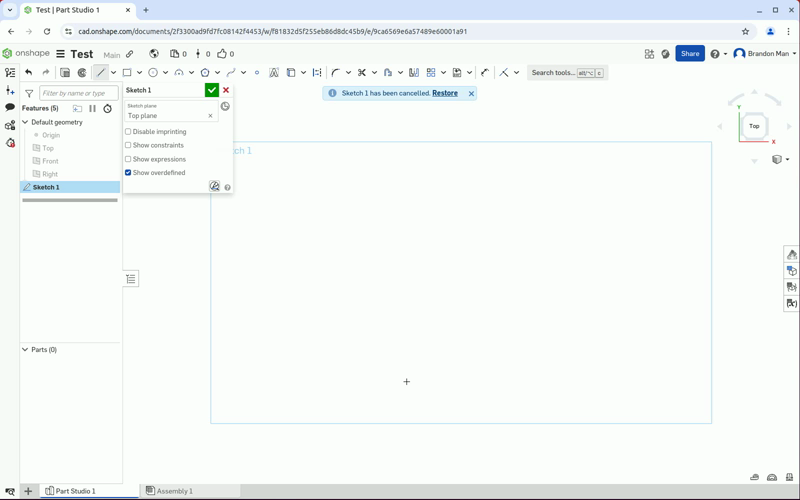
click(406, 381)
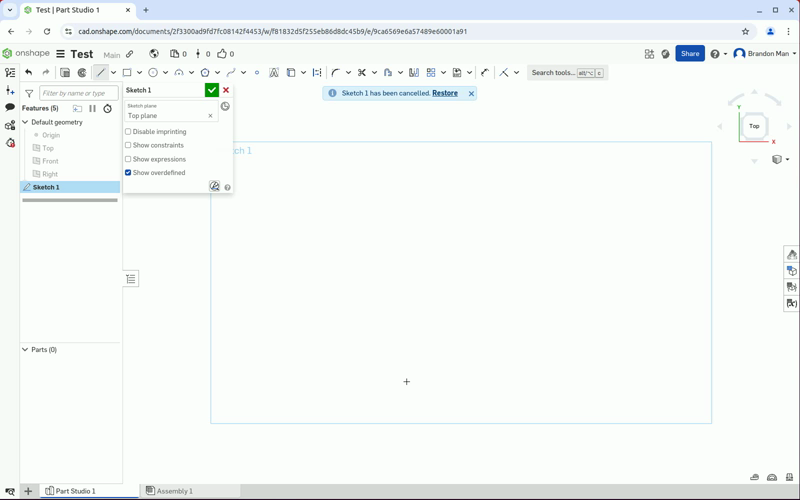
key_up(shift)
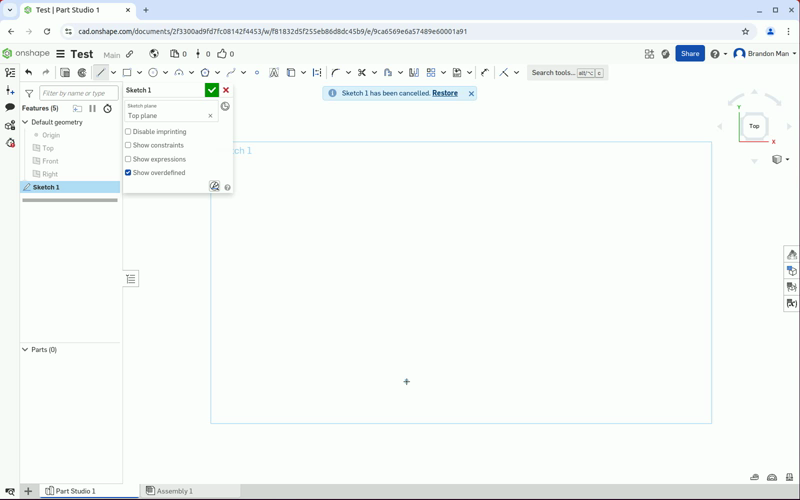
key_down(shift)
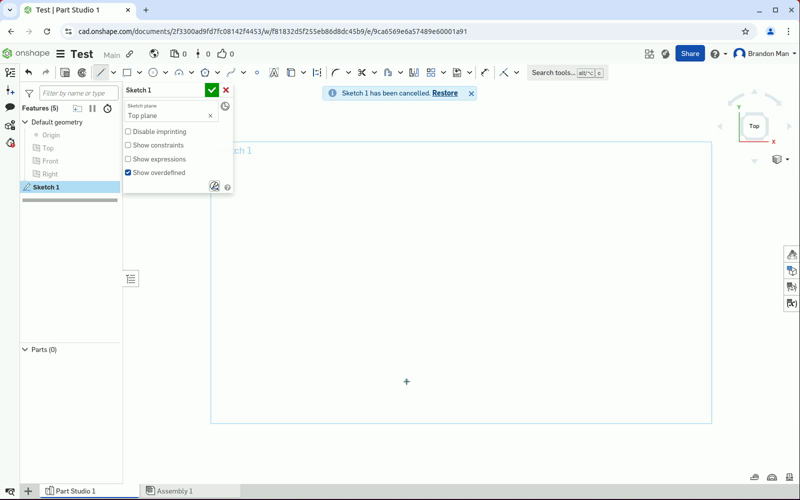
mouse_move(521, 381)
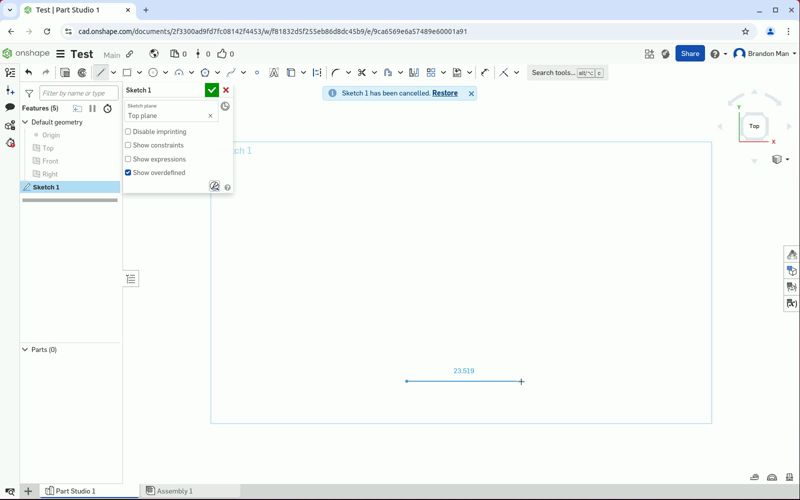
click(521, 381)
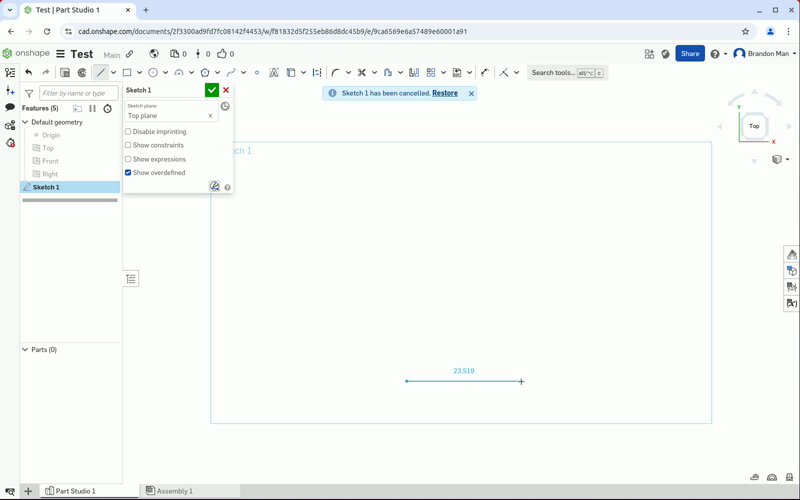
key_up(shift)
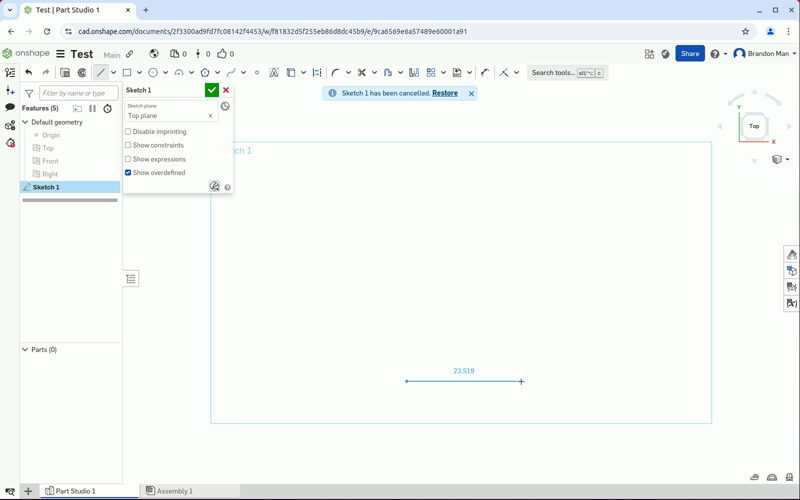
key_down(shift)
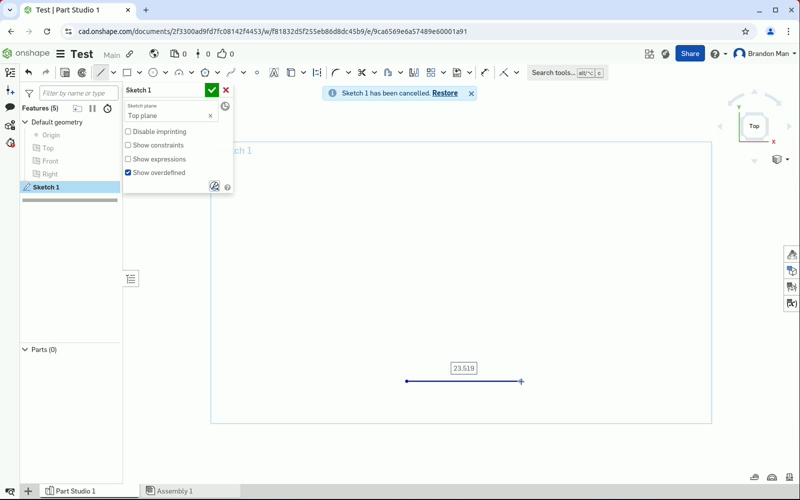
mouse_move(521, 176)
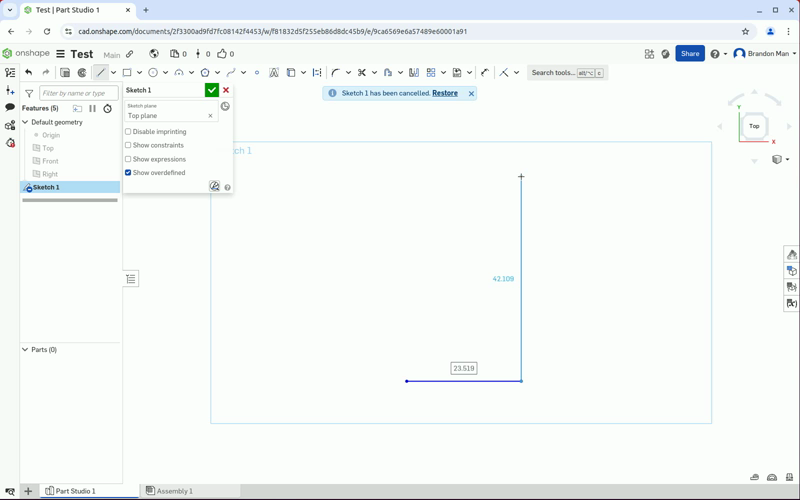
click(521, 176)
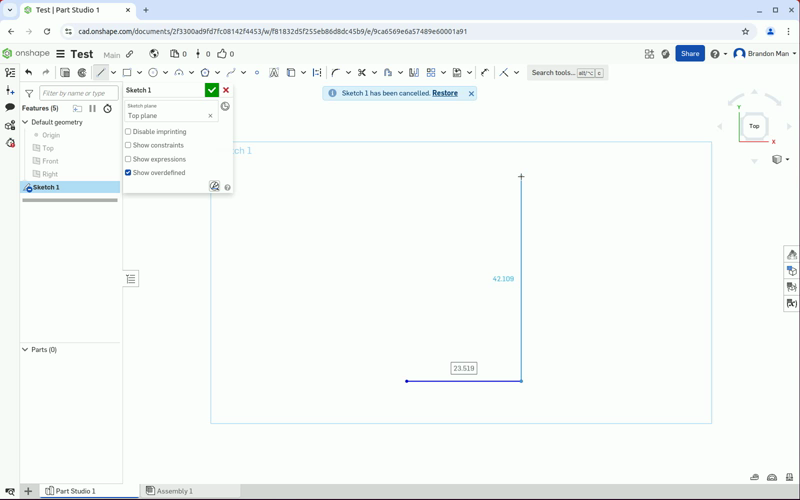
key_up(shift)
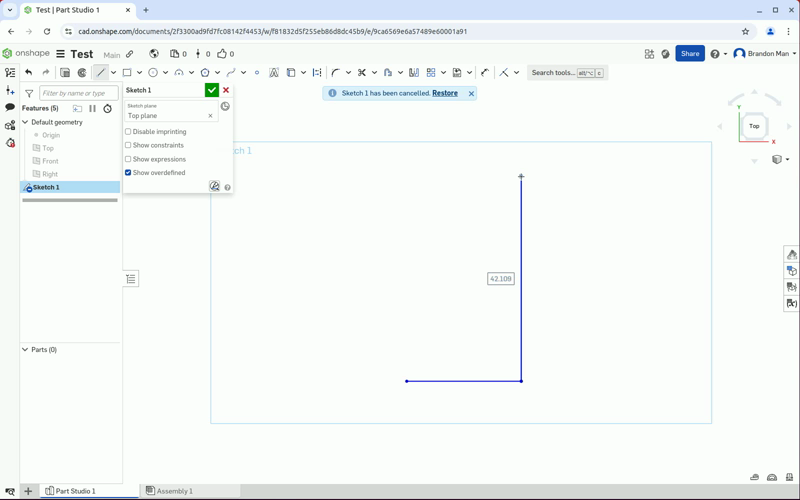
key_down(shift)
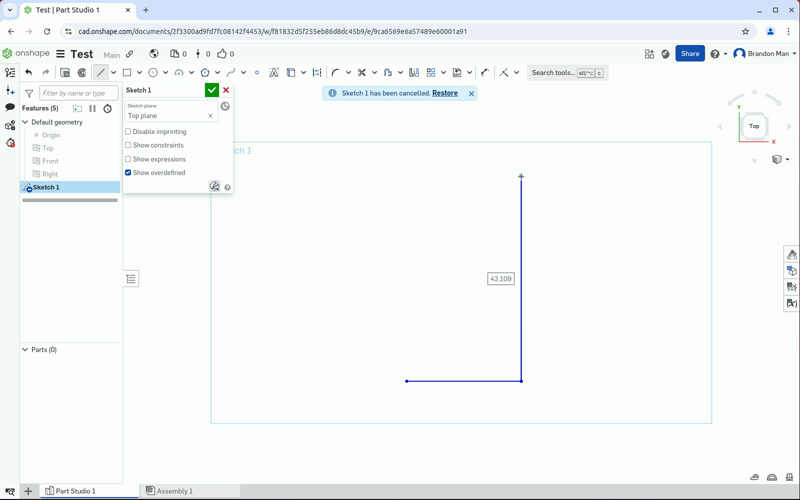
mouse_move(406, 176)
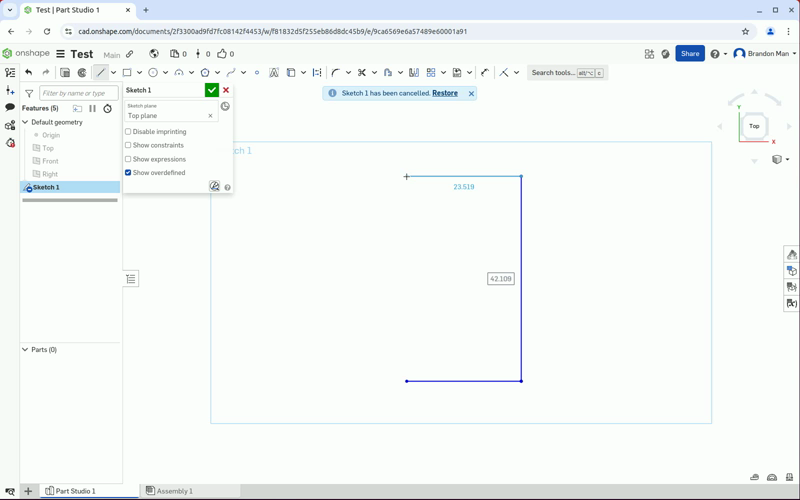
click(406, 176)
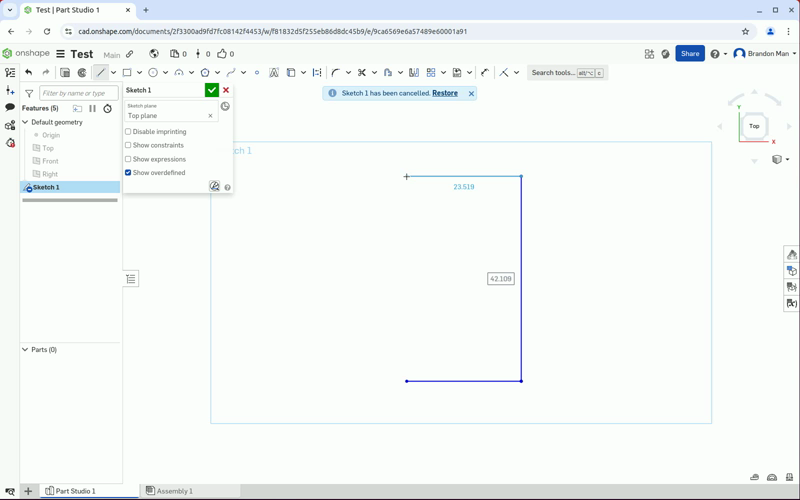
key_up(shift)
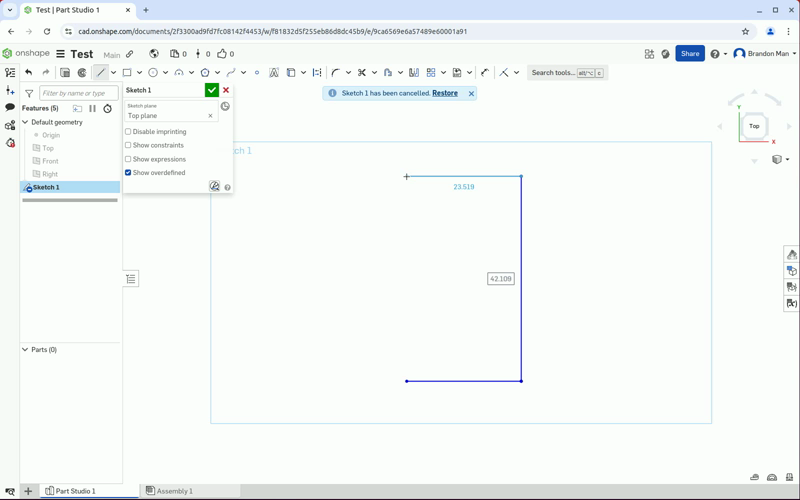
key_down(shift)
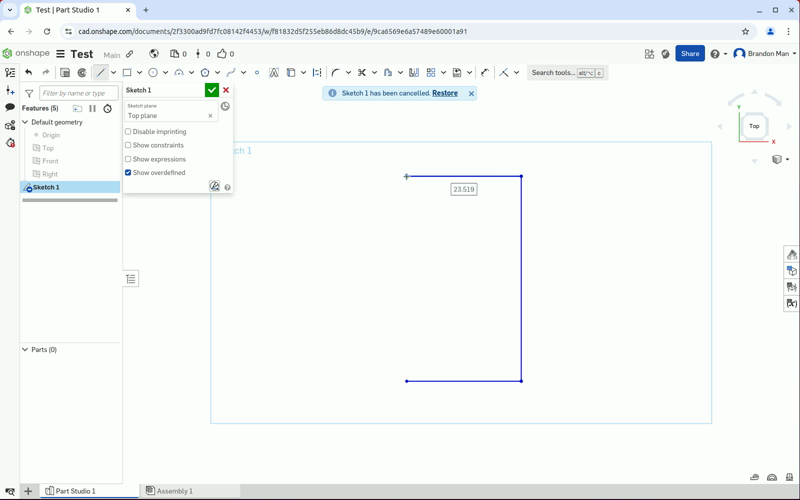
mouse_move(406, 381)
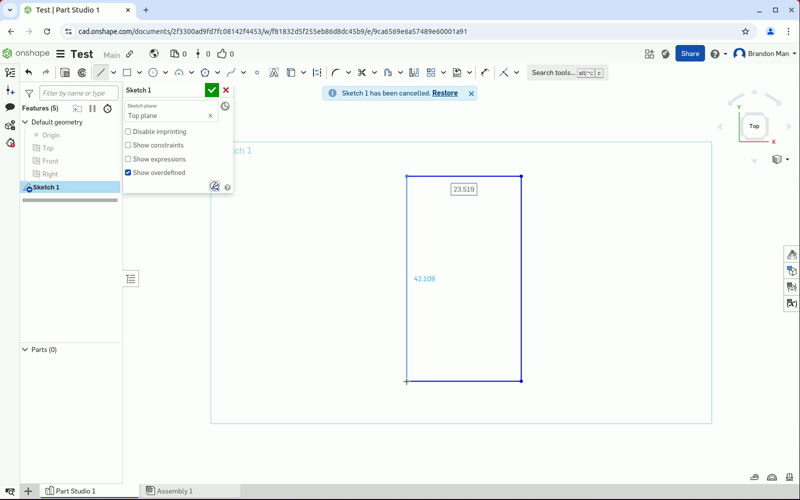
key_up(shift)
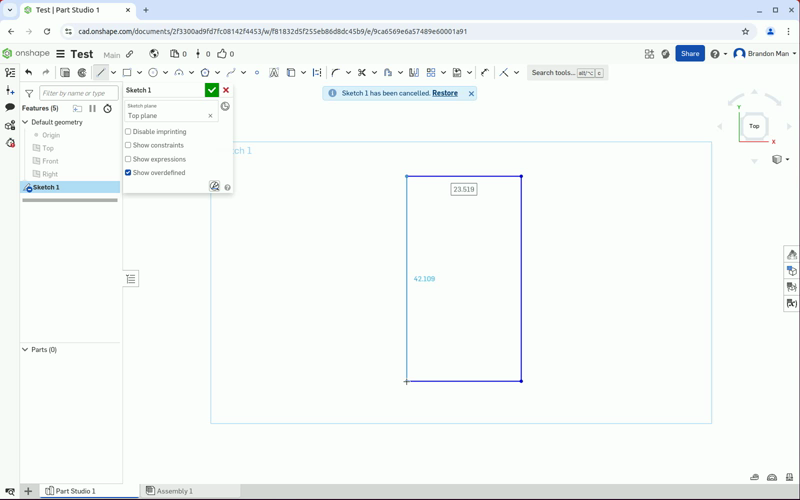
click(406, 381)
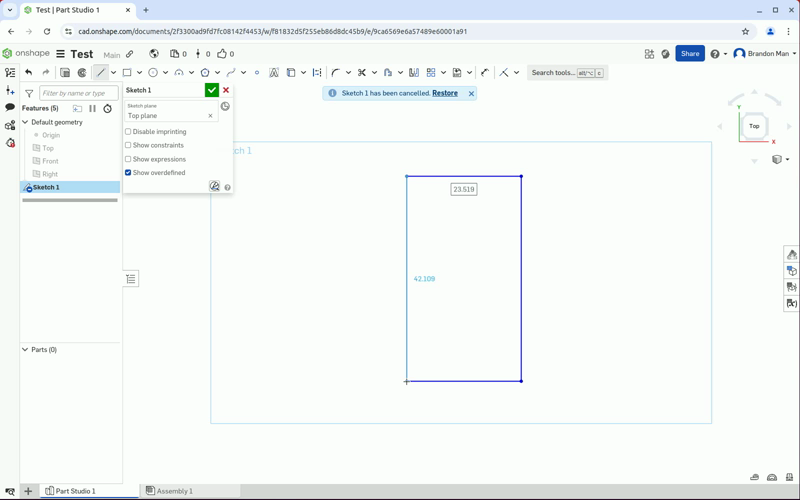
key(esc)
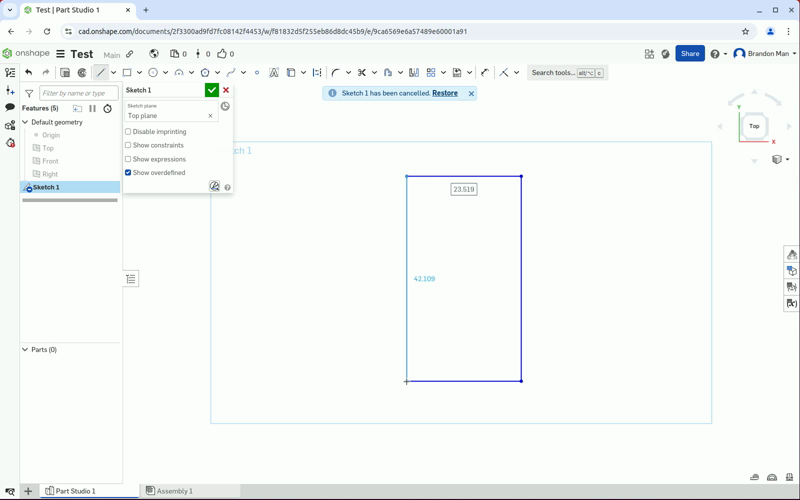
mouse_move(426, 302)
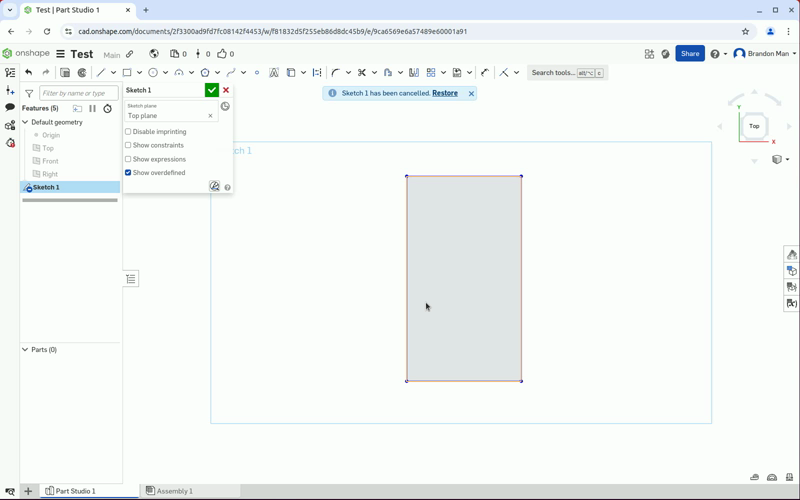
click(426, 302)
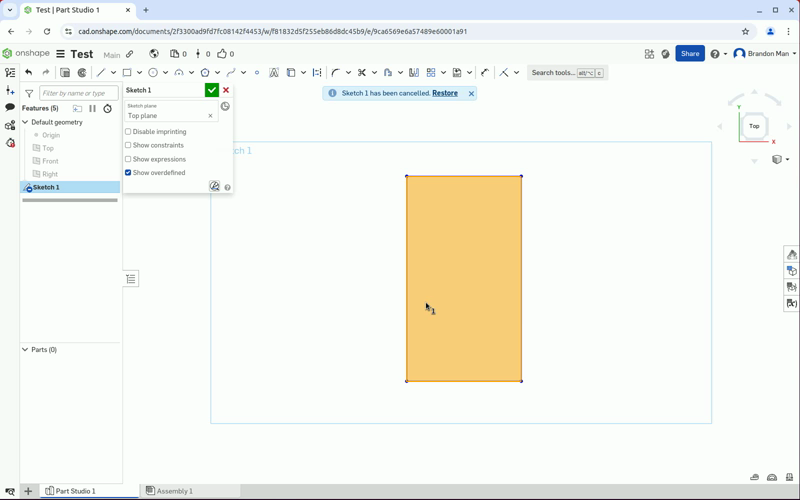
mouse_move(73, 352)
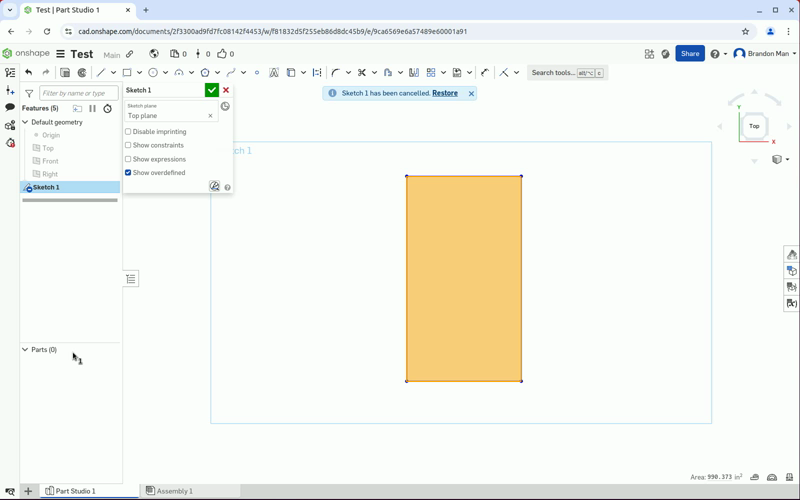
key(shift+y)
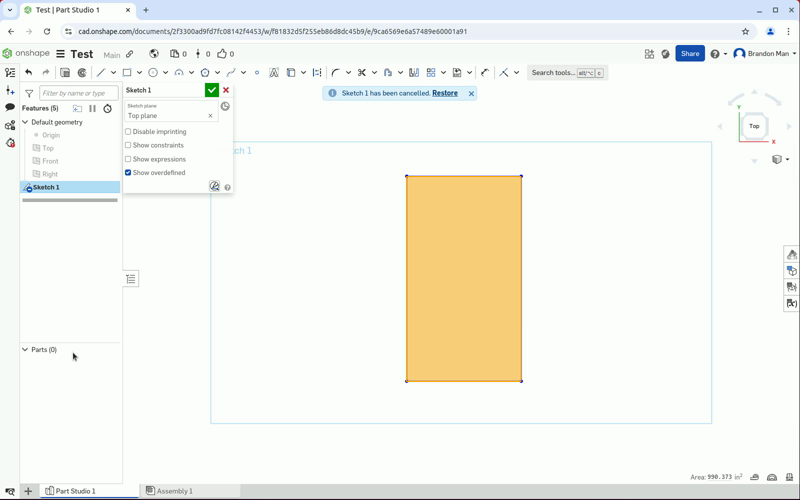
key(shift+e)
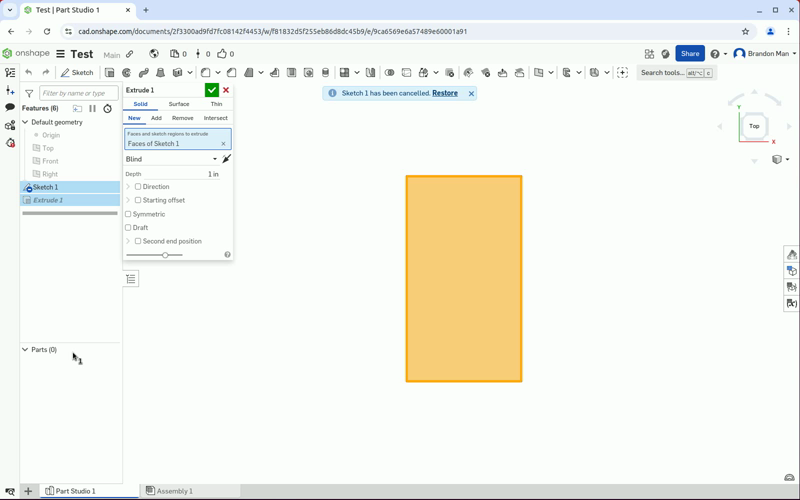
mouse_move(143, 106)
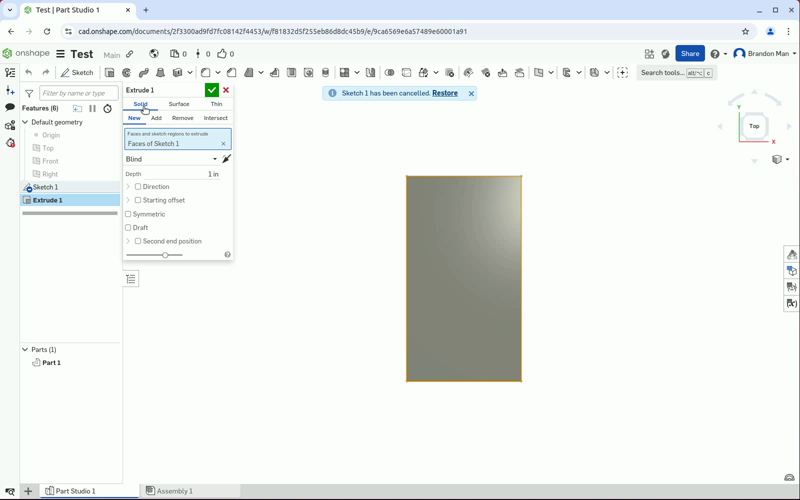
click(143, 106)
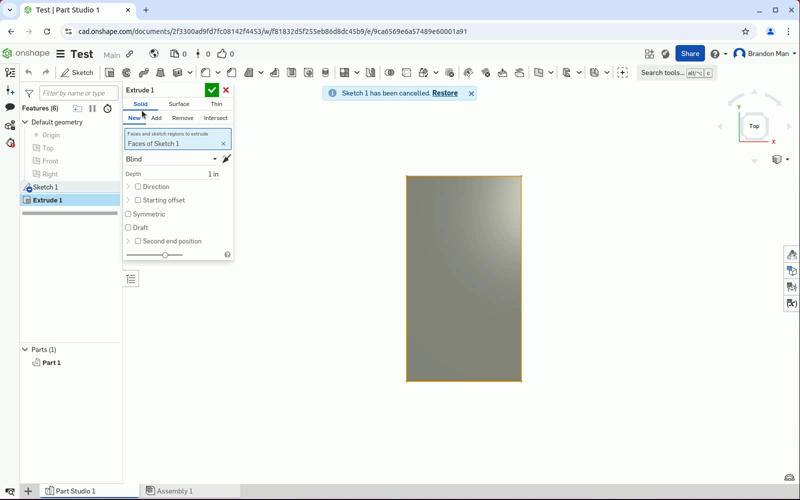
mouse_move(137, 120)
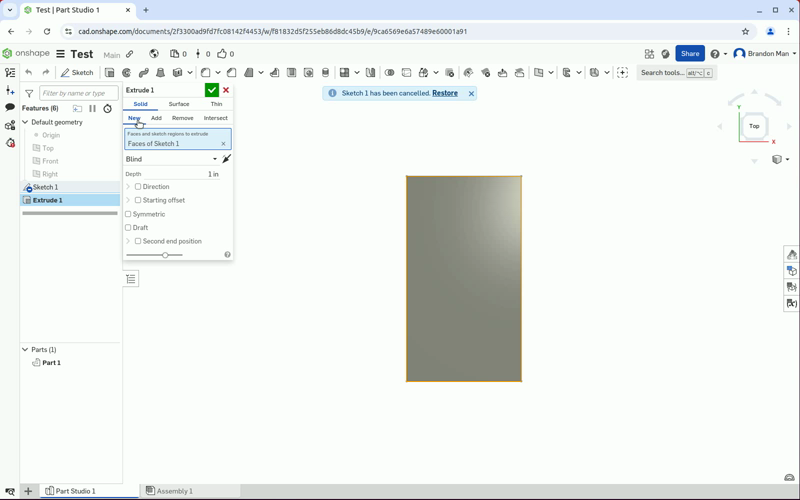
click(137, 120)
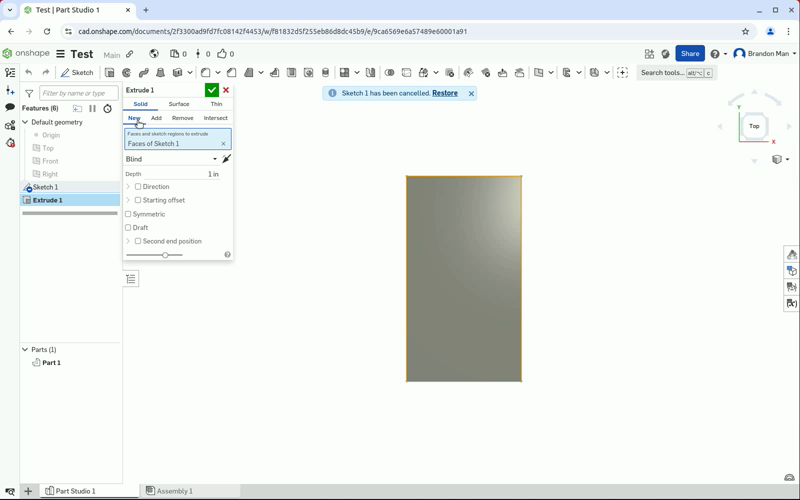
key(tab, 4)
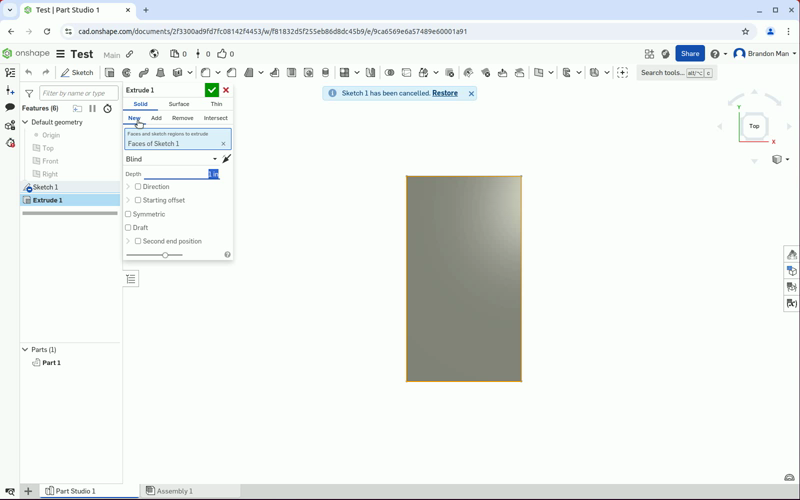
text(4.814)
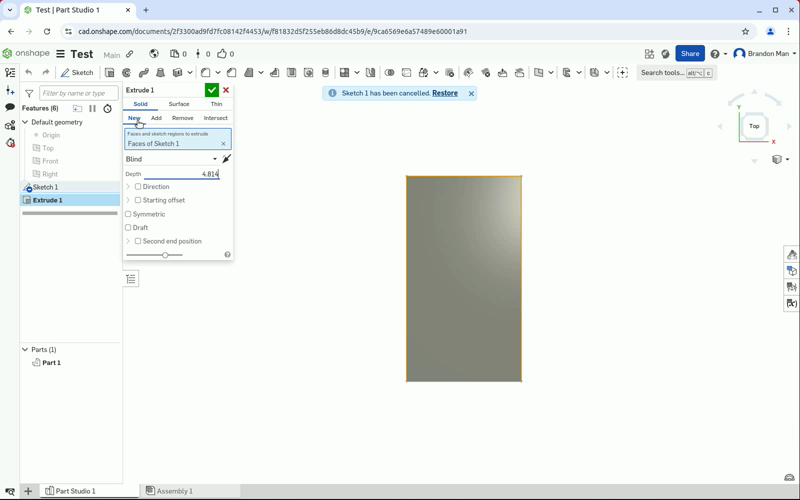
key(enter)
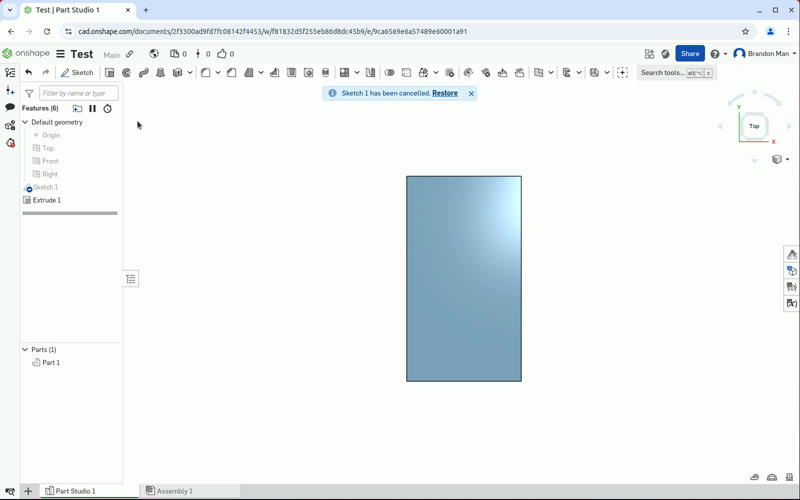
key(shift+h)
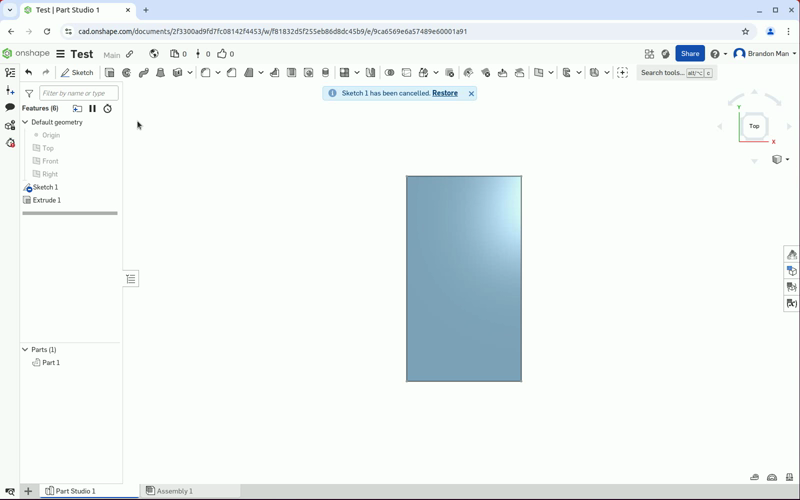
key(shift+h)
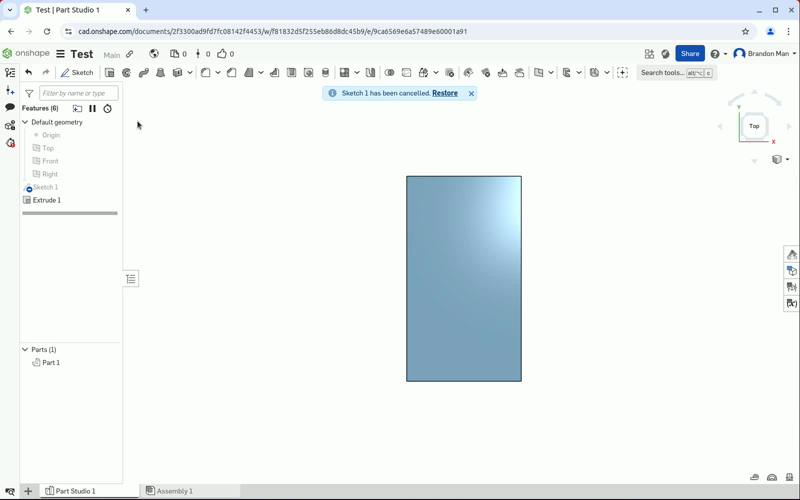
mouse_move(73, 189)
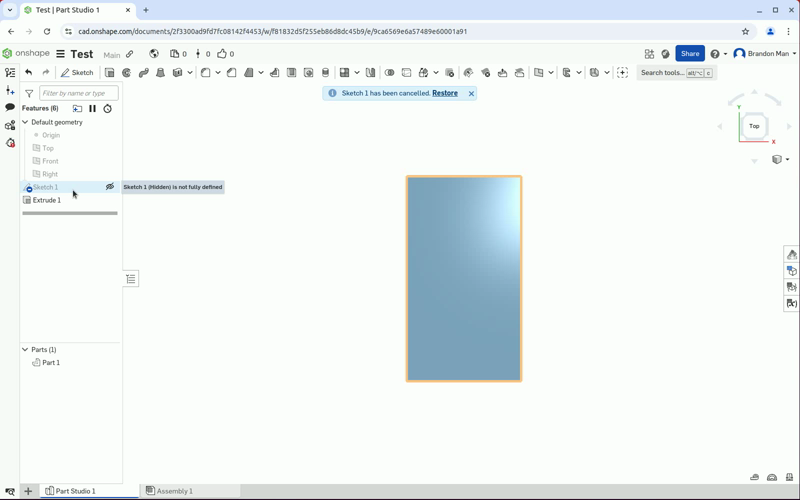
click(73, 189)
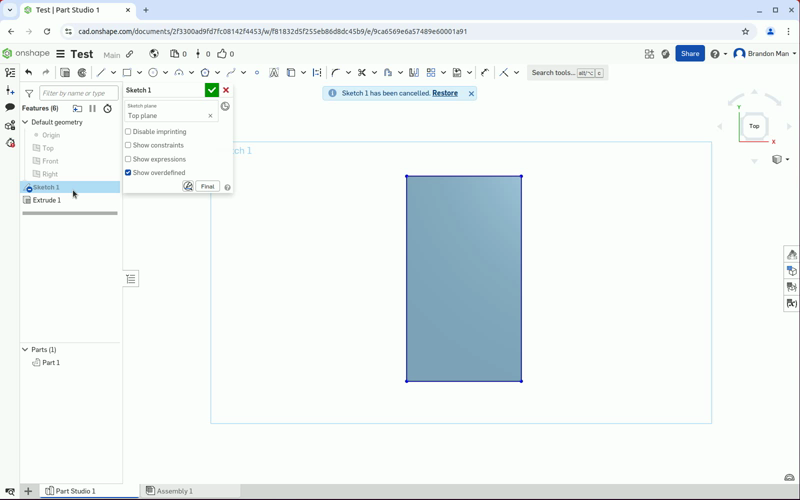
mouse_move(229, 92)
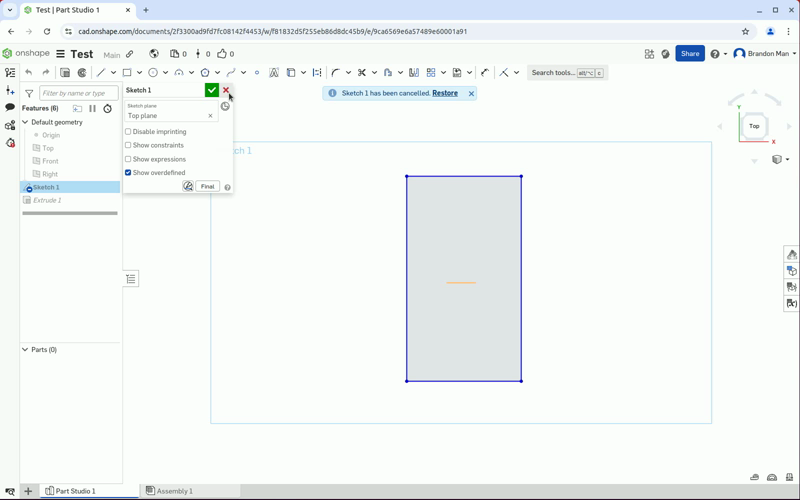
click(229, 92)
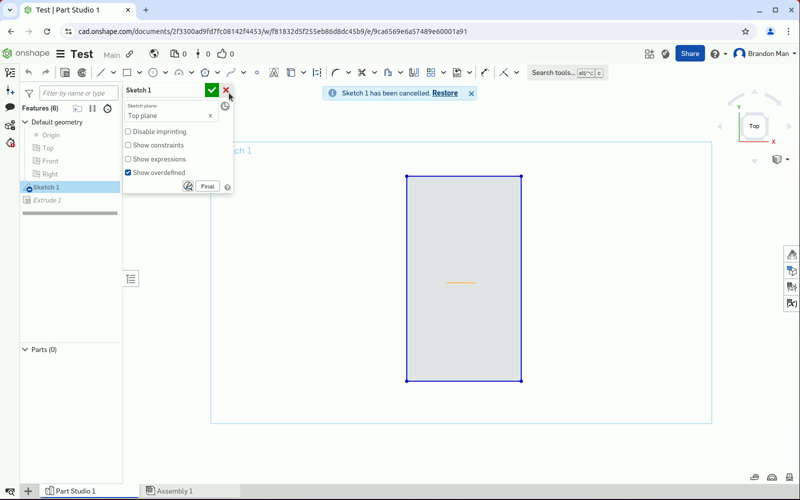
key(shift+s)
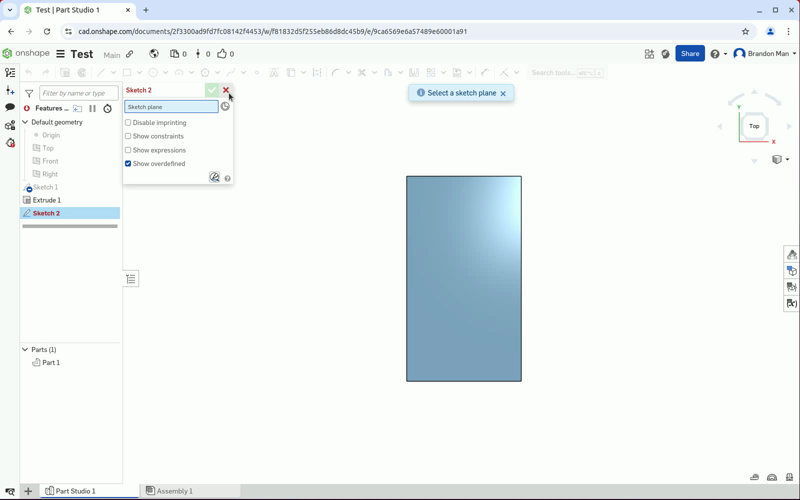
mouse_move(73, 150)
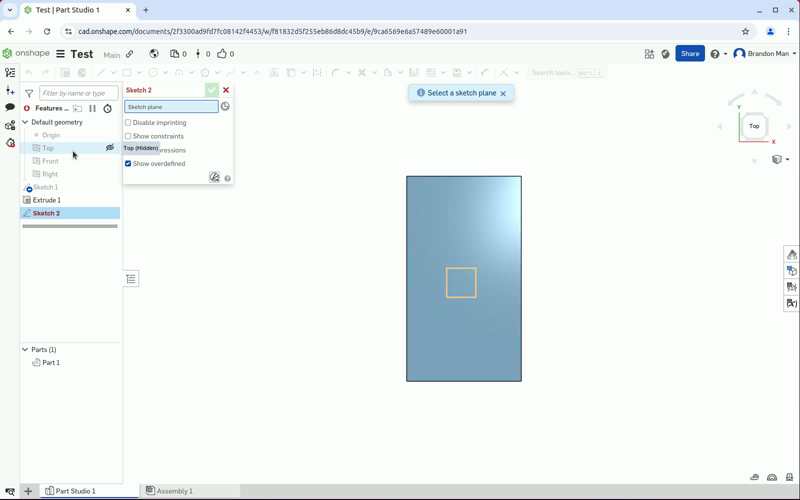
click(73, 150)
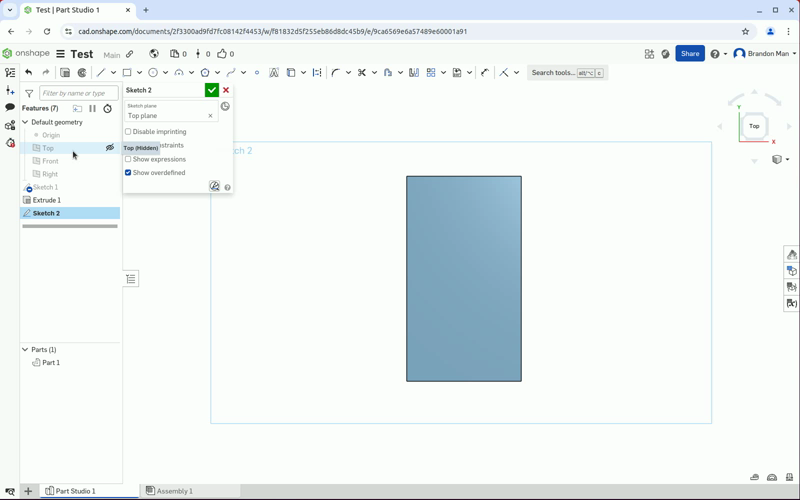
mouse_move(73, 352)
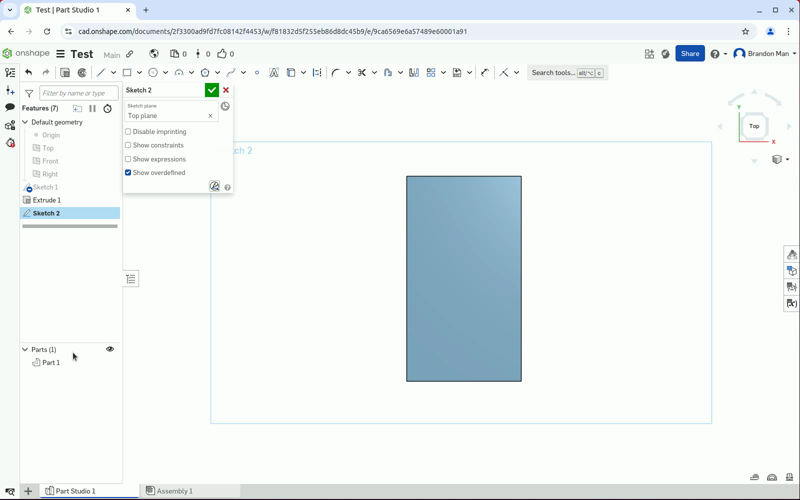
key(y)
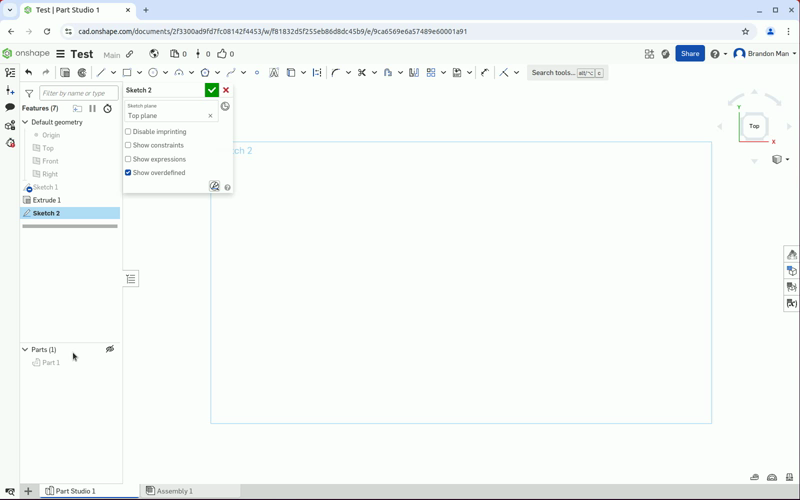
key(l)
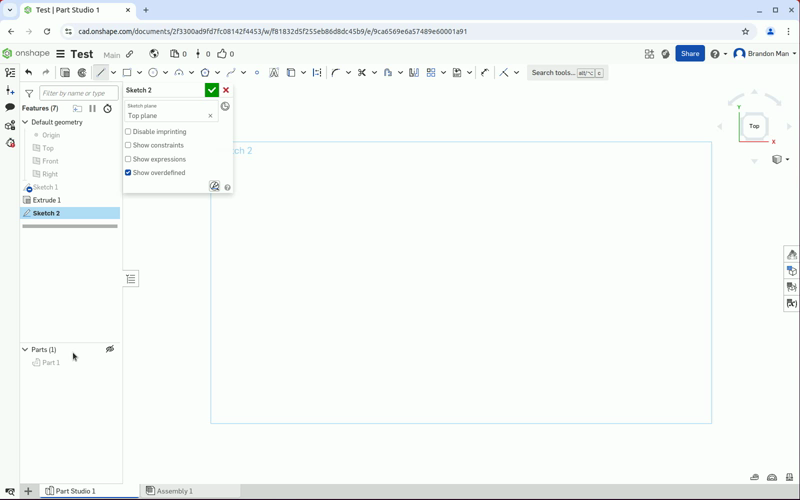
key_down(shift)
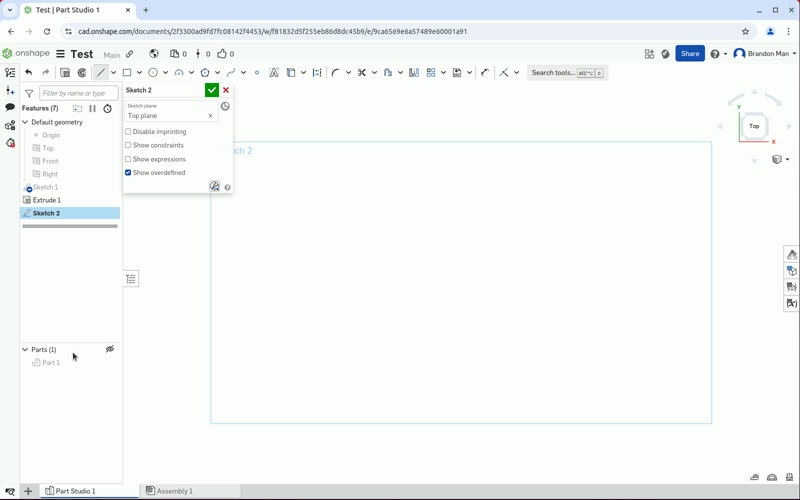
mouse_move(401, 386)
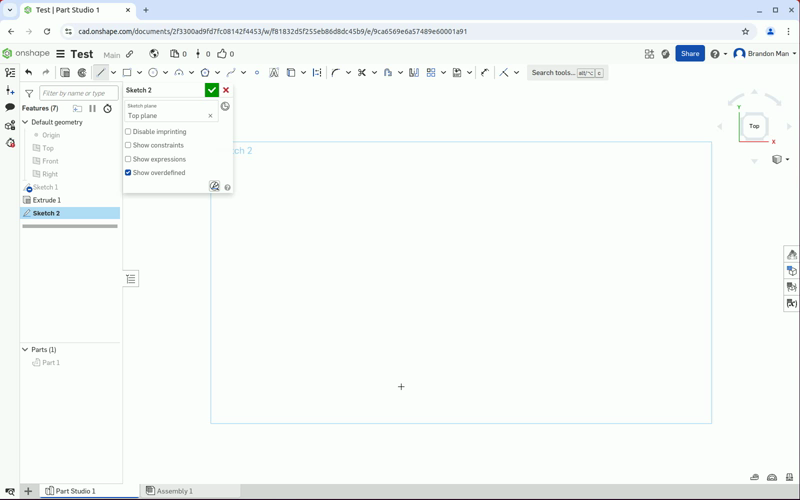
click(401, 386)
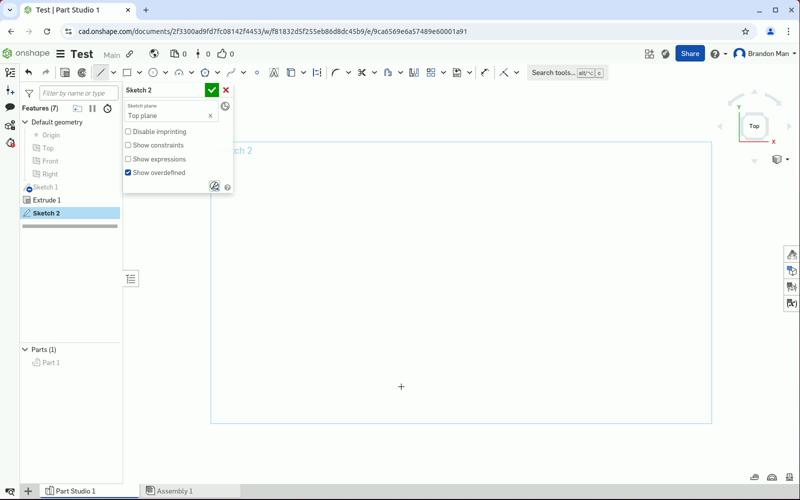
key_up(shift)
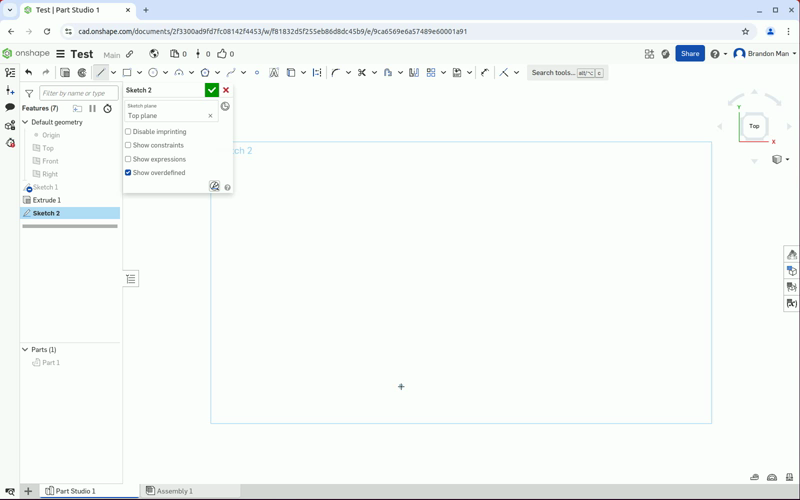
key_down(shift)
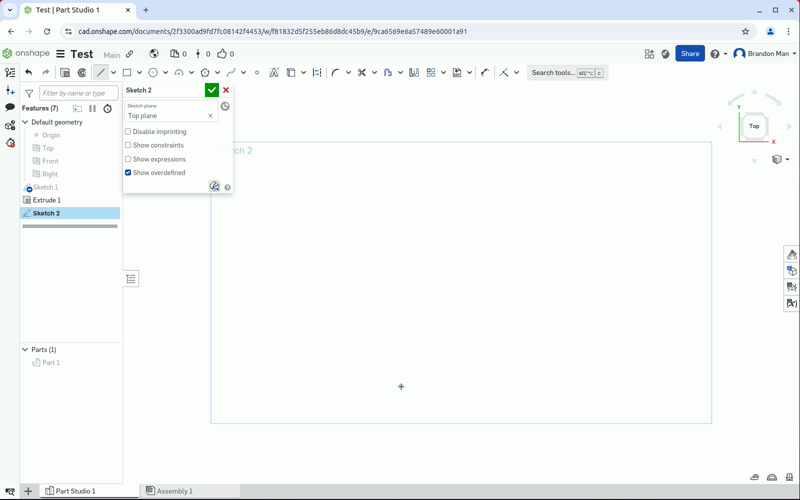
mouse_move(525, 386)
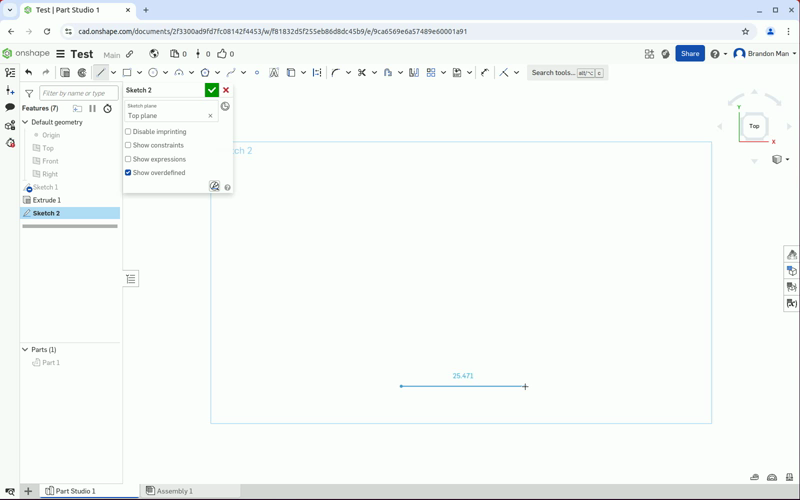
click(525, 386)
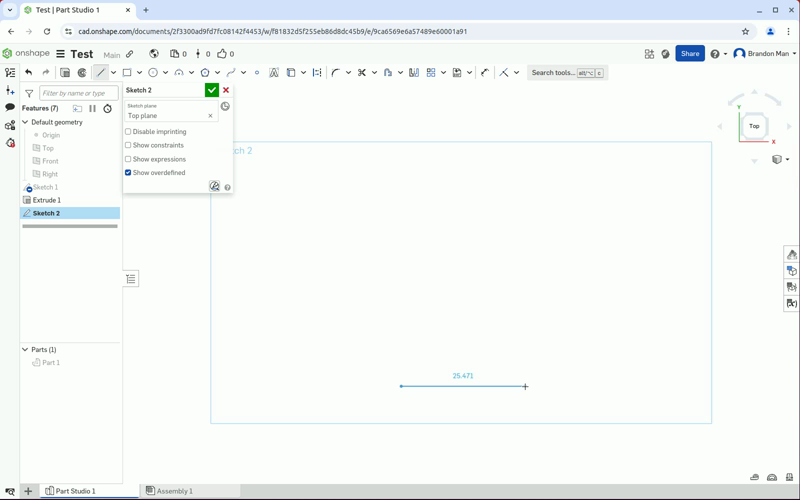
key_up(shift)
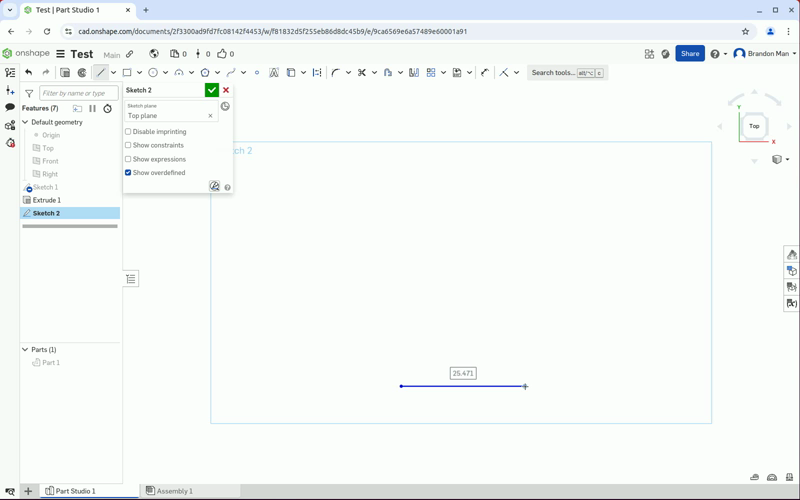
key_down(shift)
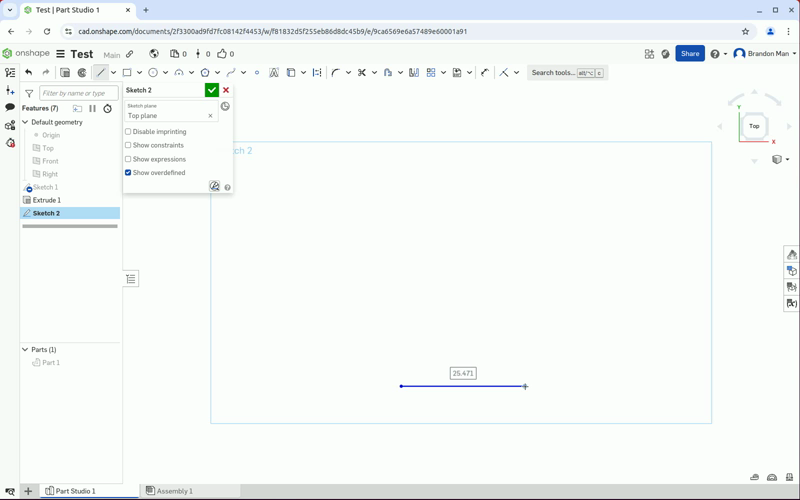
mouse_move(525, 171)
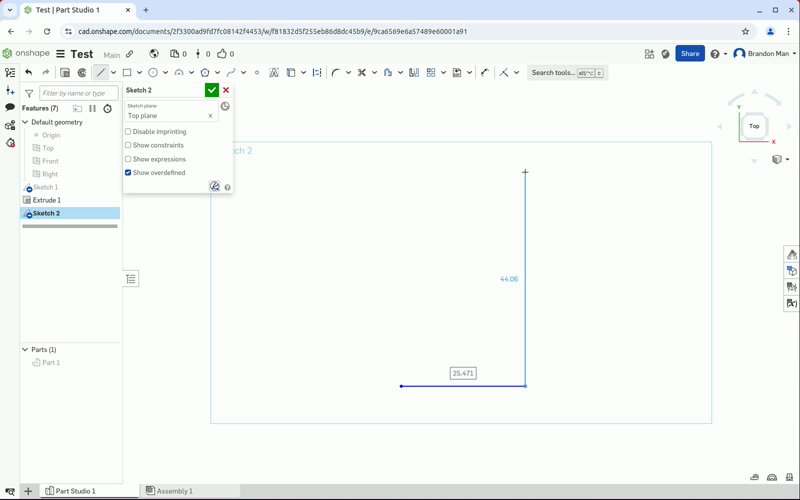
click(525, 171)
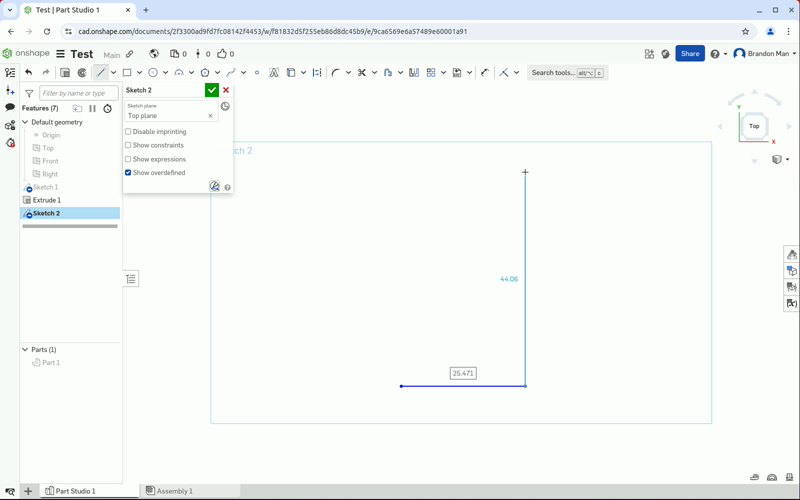
key_up(shift)
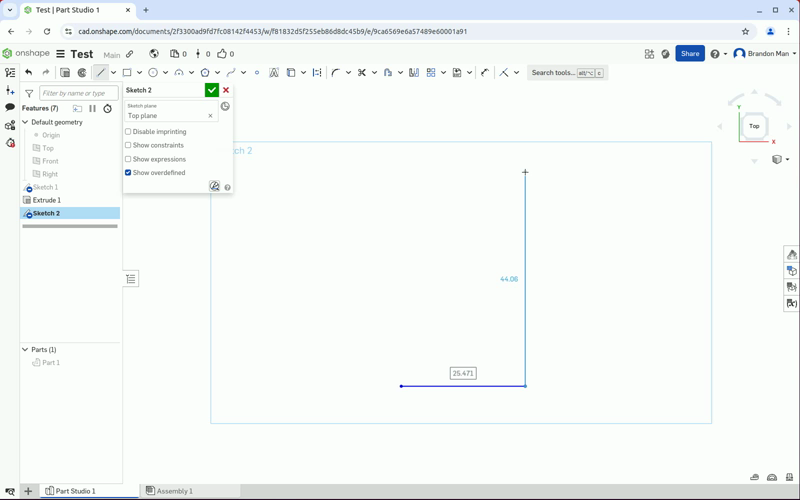
key_down(shift)
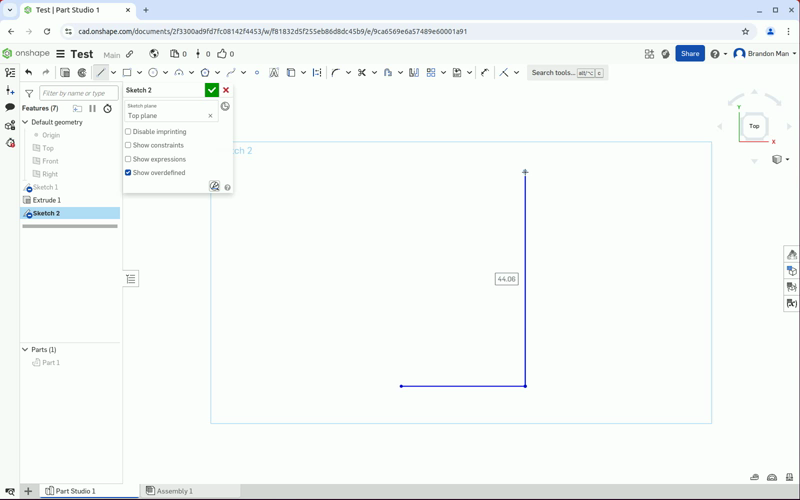
mouse_move(401, 171)
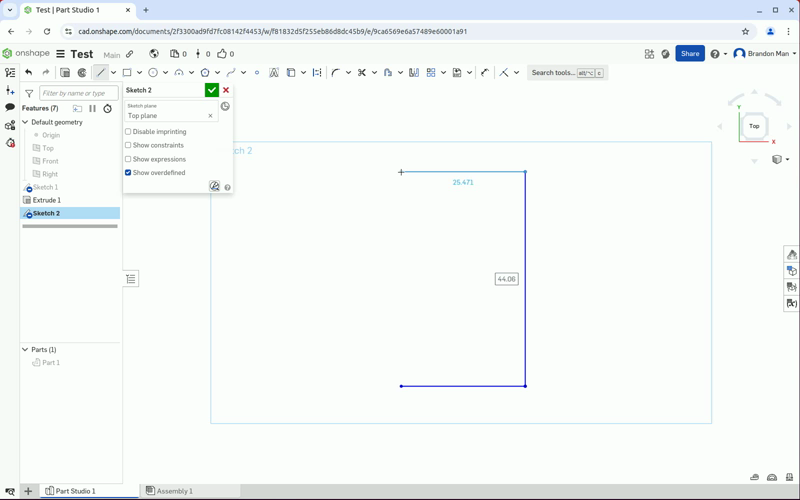
click(401, 171)
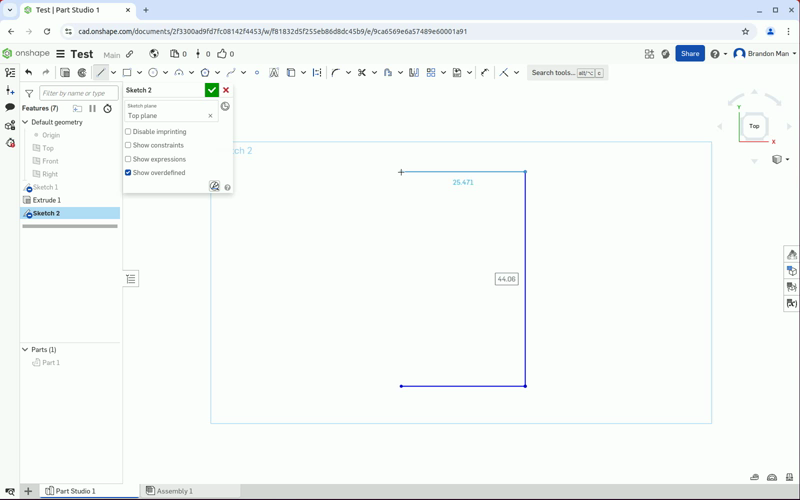
key_up(shift)
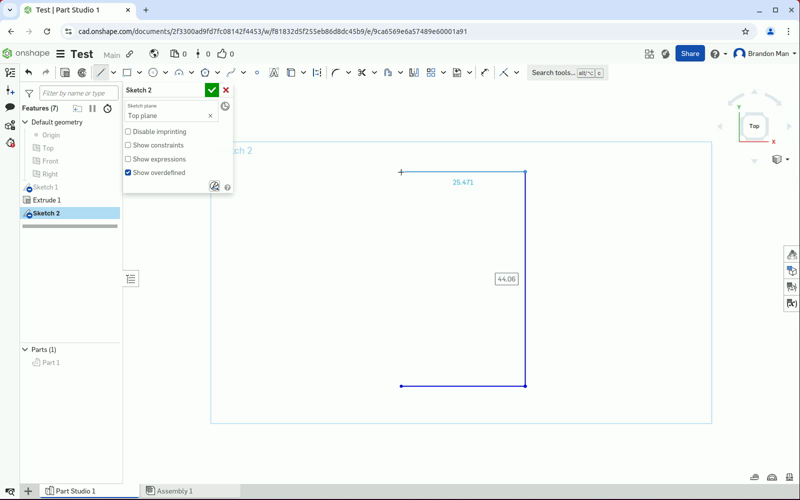
key_down(shift)
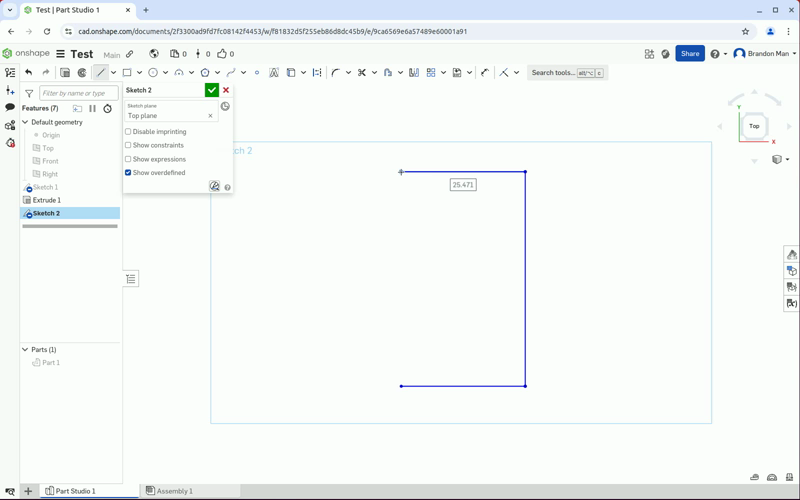
mouse_move(401, 386)
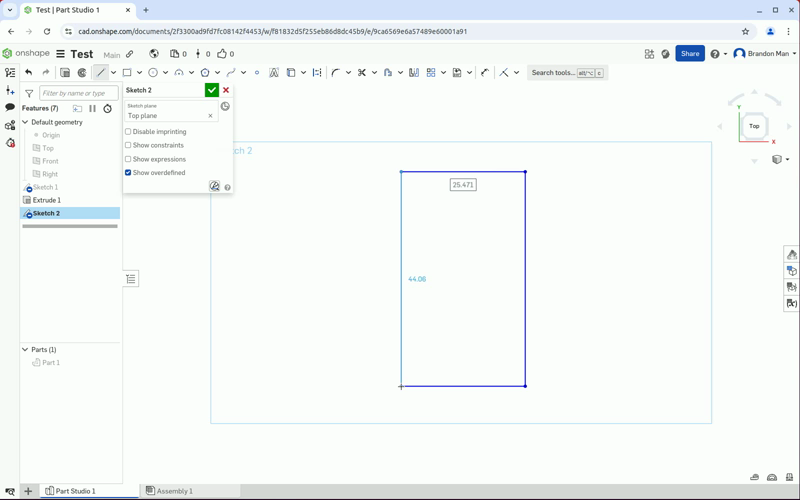
key_up(shift)
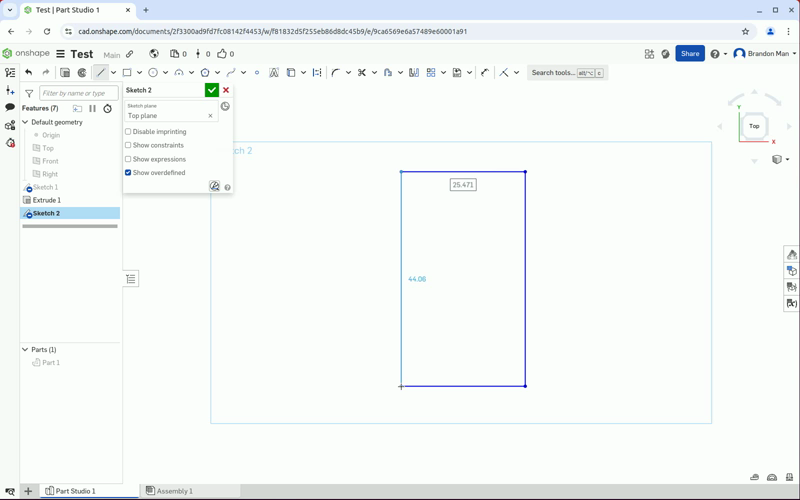
click(401, 386)
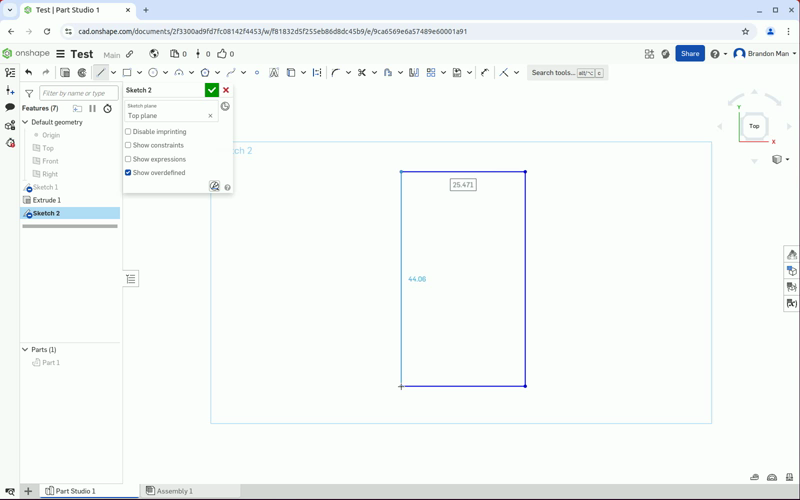
key(esc)
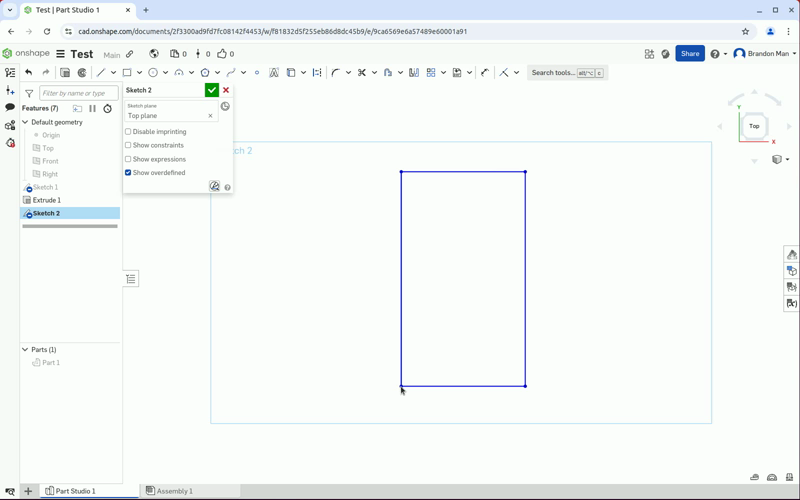
mouse_move(462, 292)
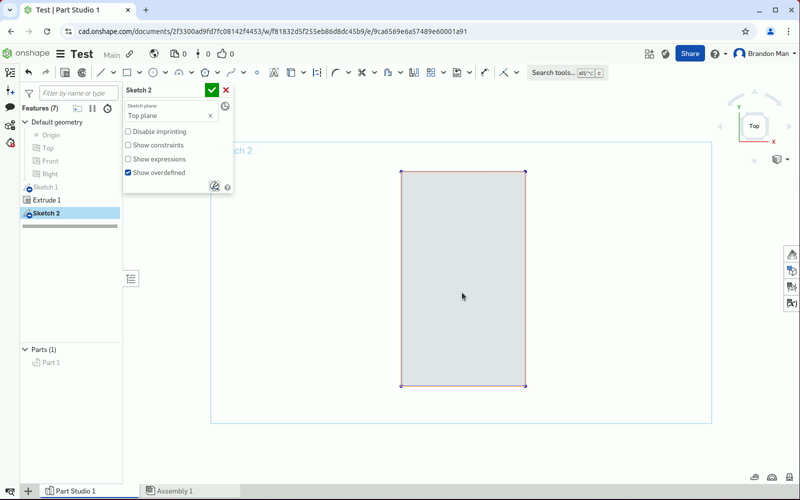
click(462, 292)
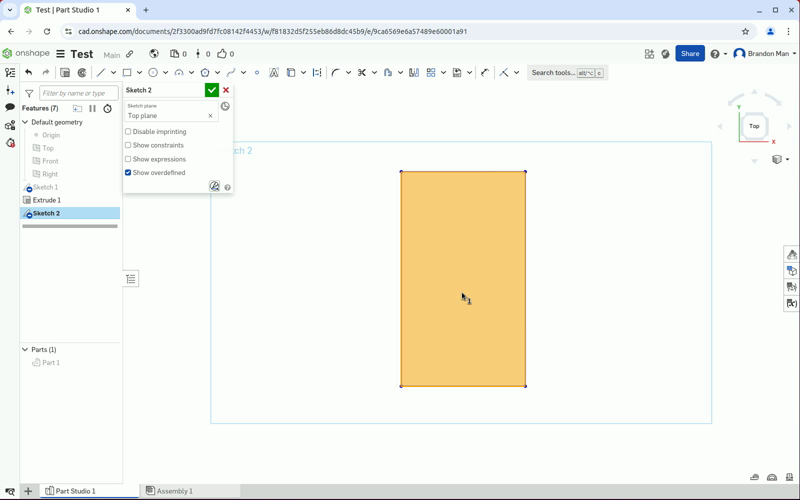
mouse_move(73, 352)
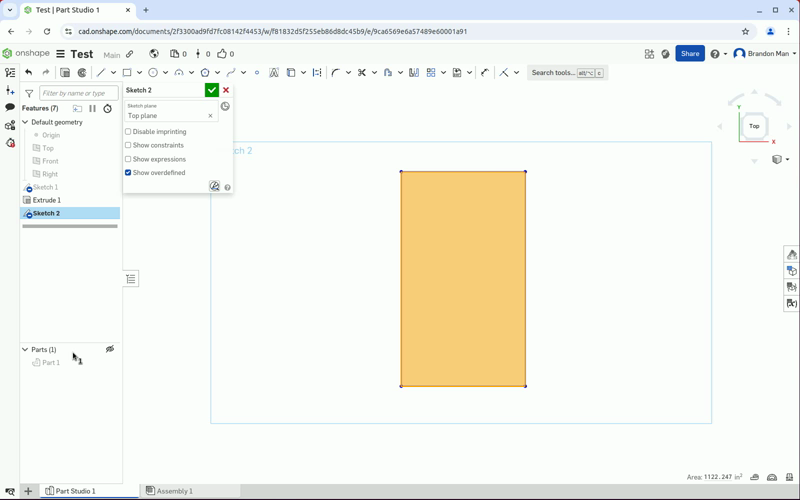
key(shift+y)
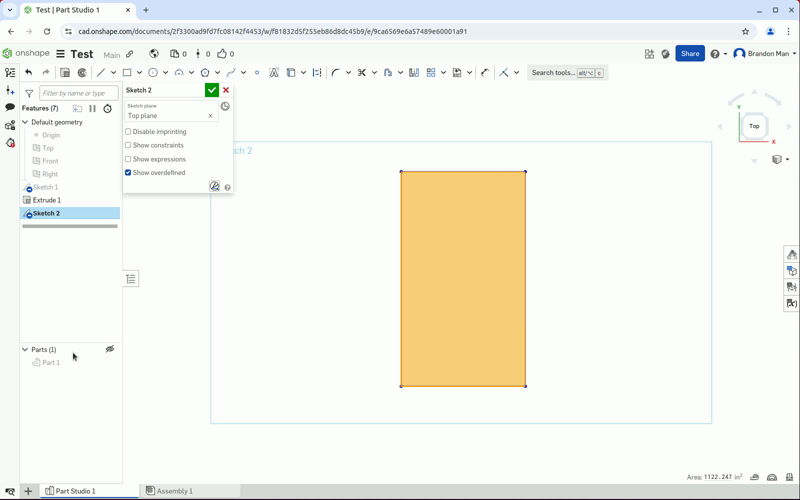
key(shift+e)
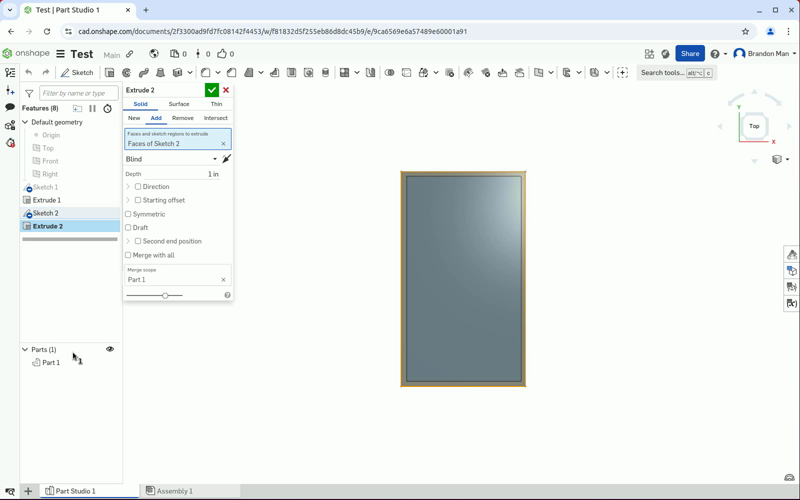
mouse_move(143, 106)
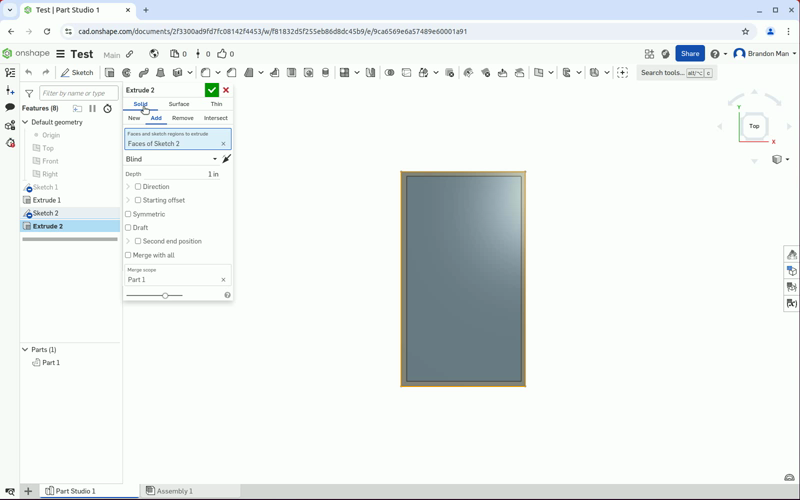
click(143, 106)
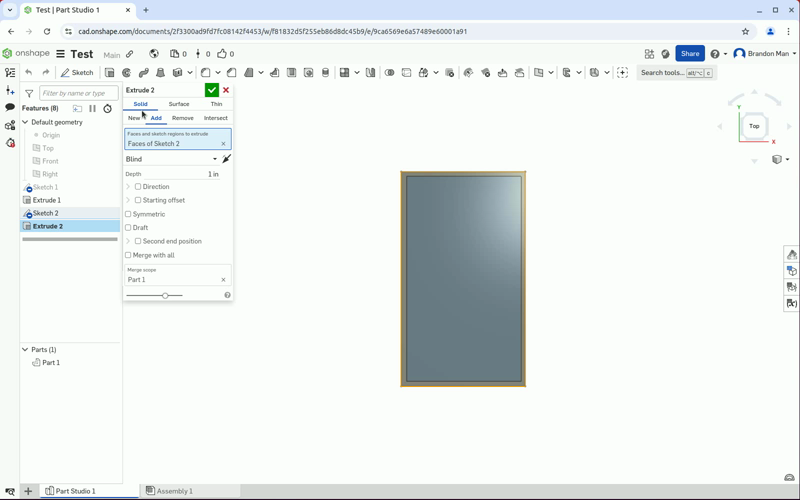
mouse_move(137, 120)
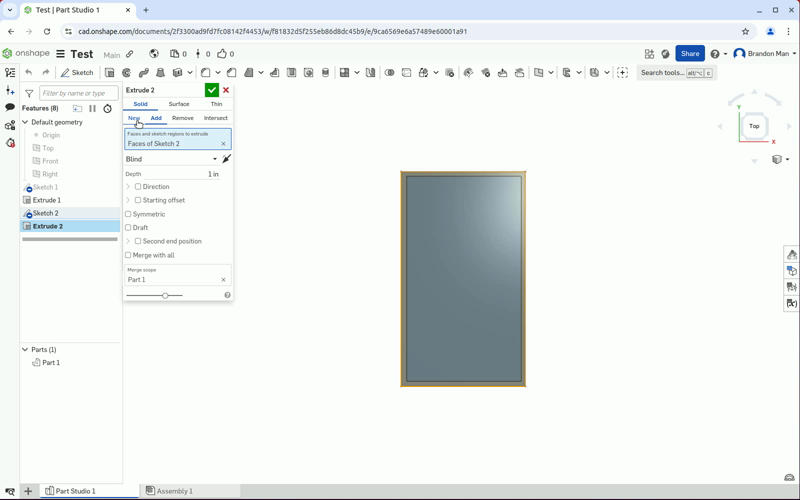
click(137, 120)
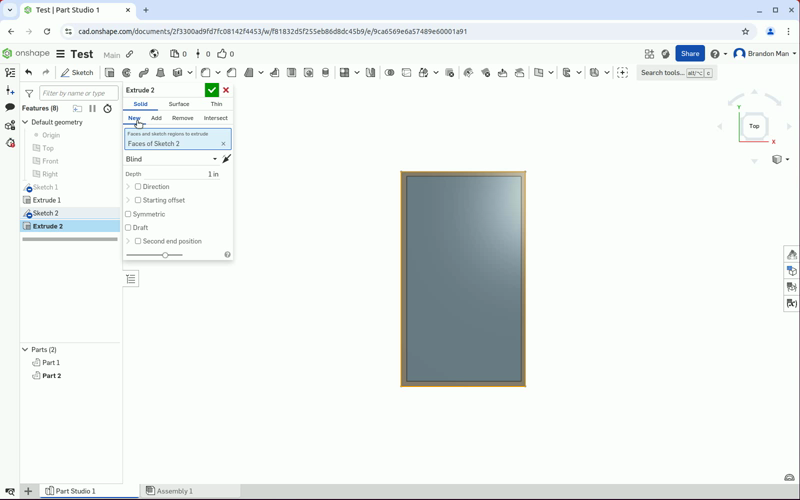
key(tab, 4)
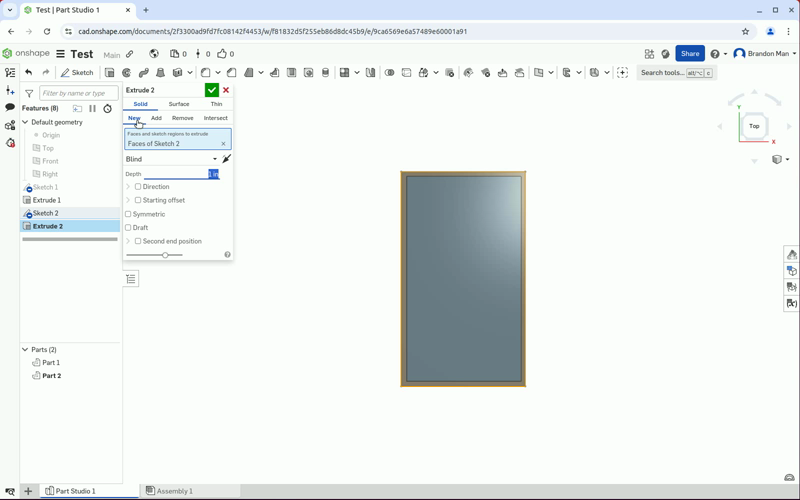
text(-0.963)
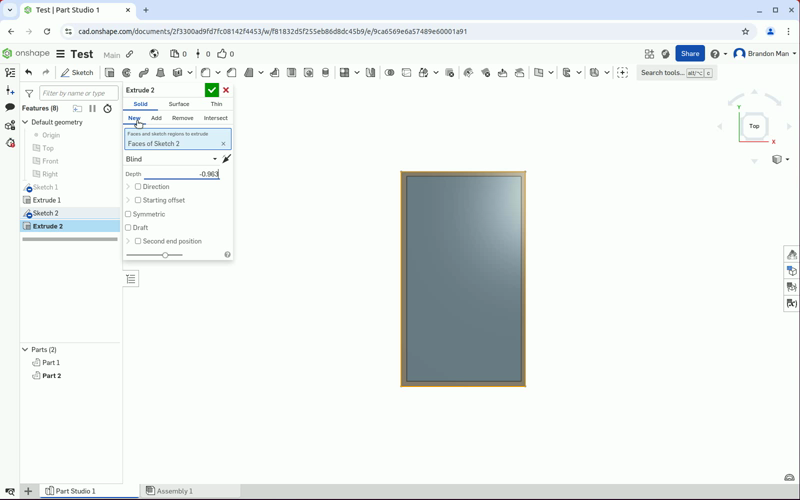
key(enter)
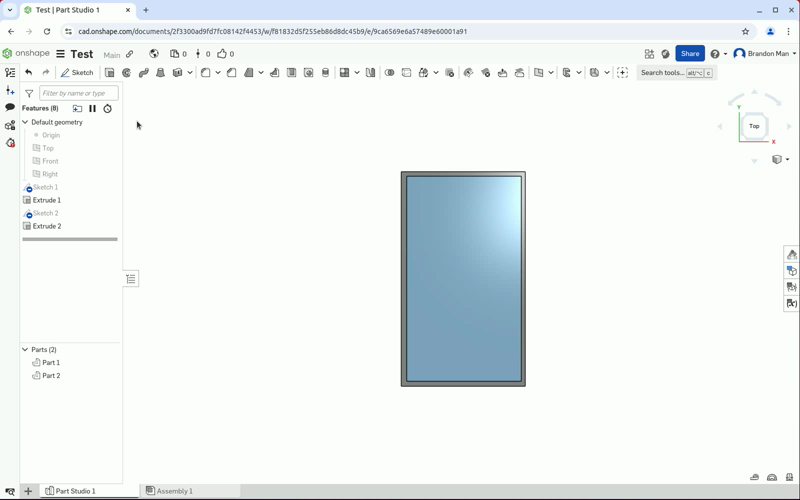
key(shift+h)
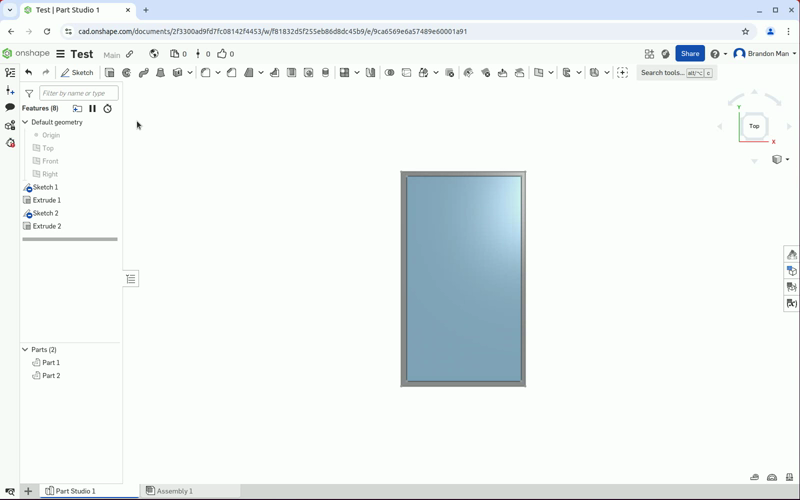
key(shift+h)
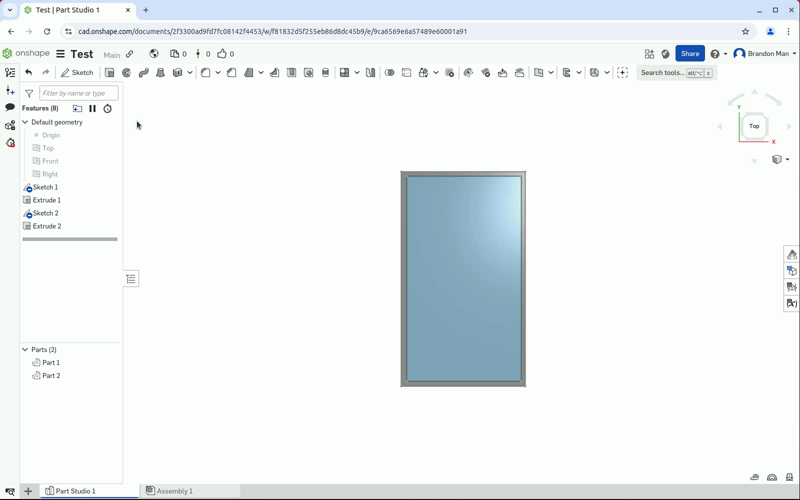
key(shift+7)
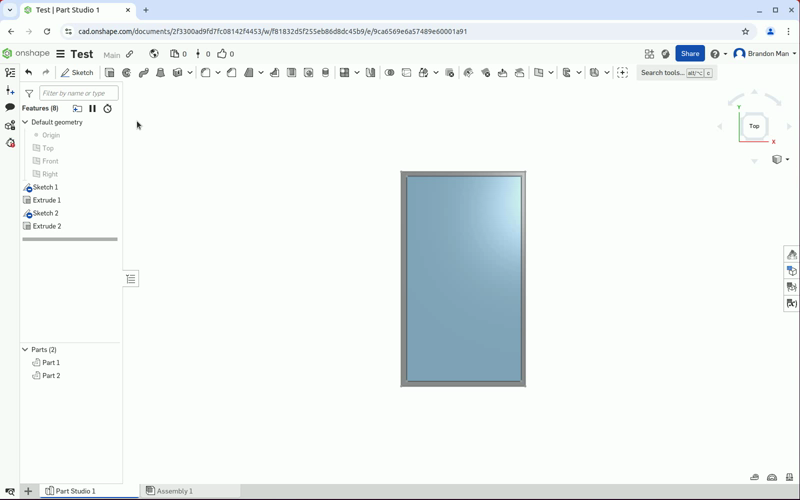
key(up, 3)
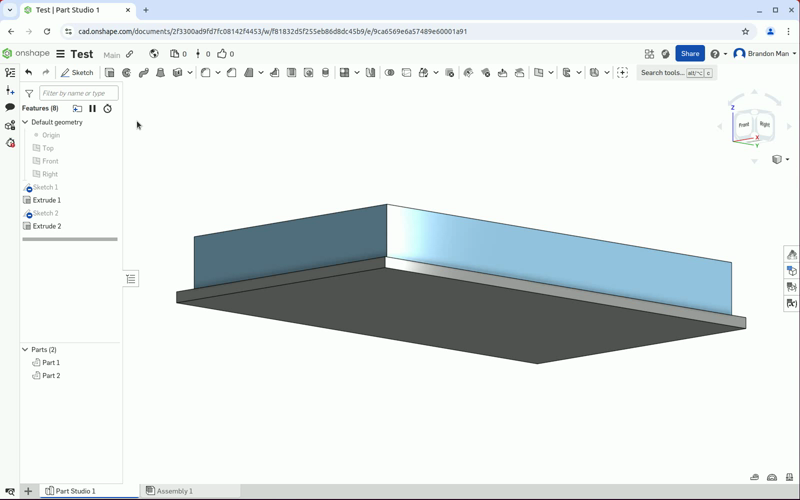
key(left, 3)
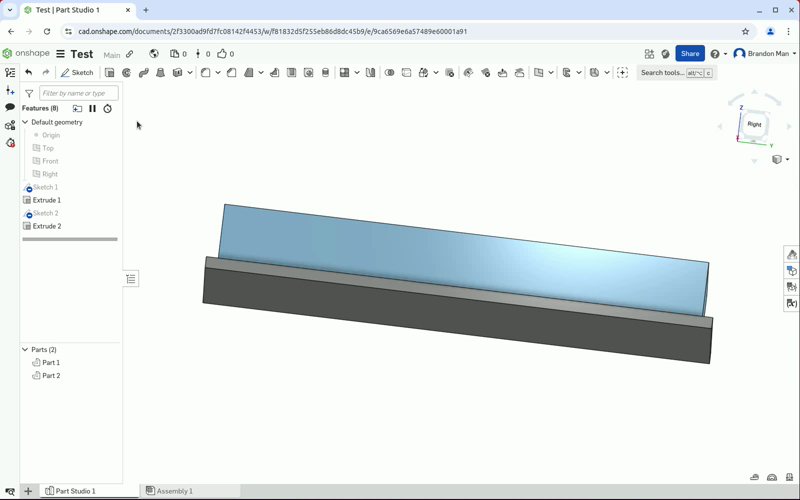
key(right, 3)
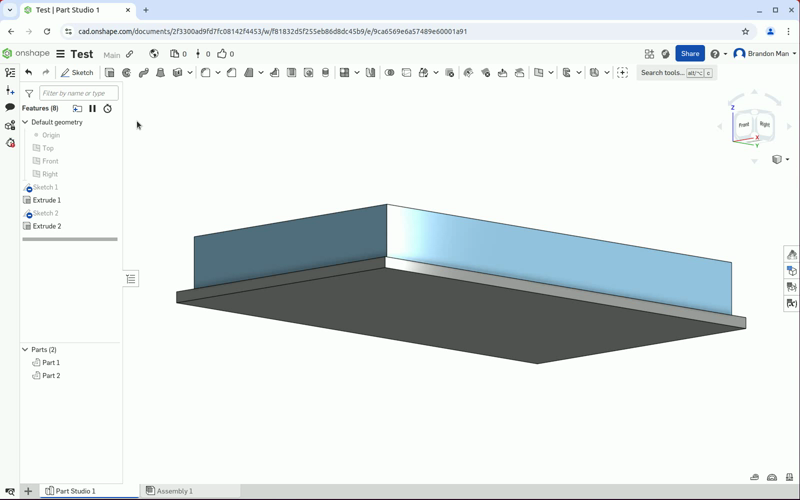
key(down, 3)
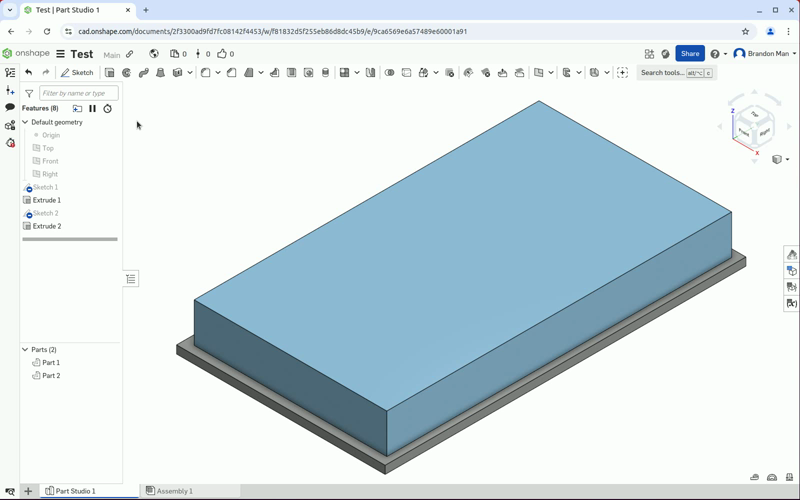
mouse_move(73, 189)
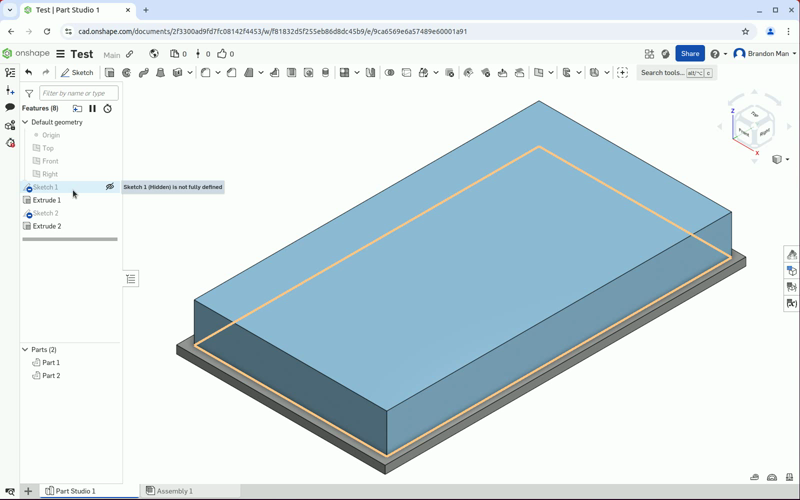
click(73, 189)